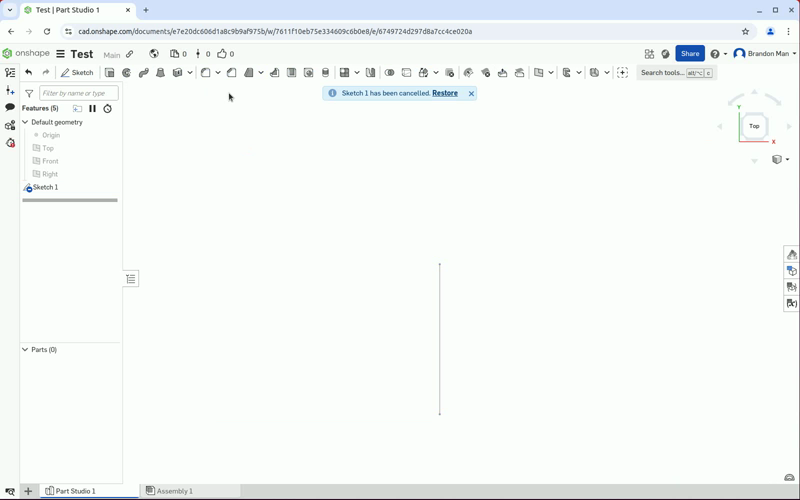
key(shift+h)
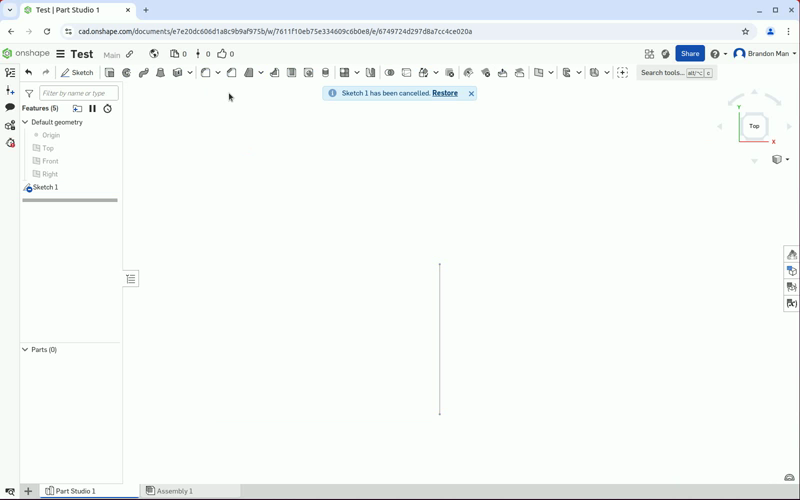
key(shift+s)
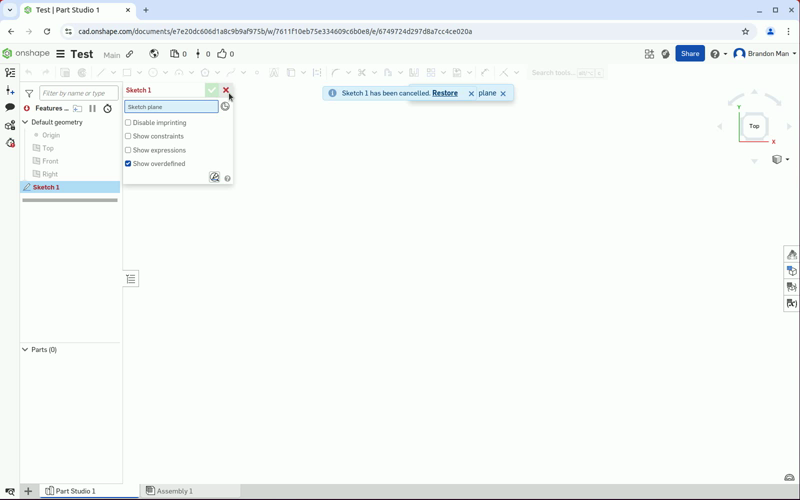
mouse_move(73, 150)
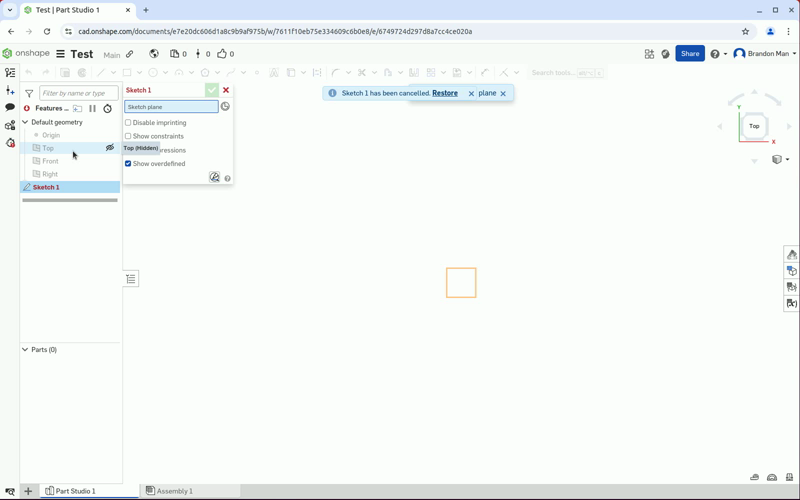
click(73, 150)
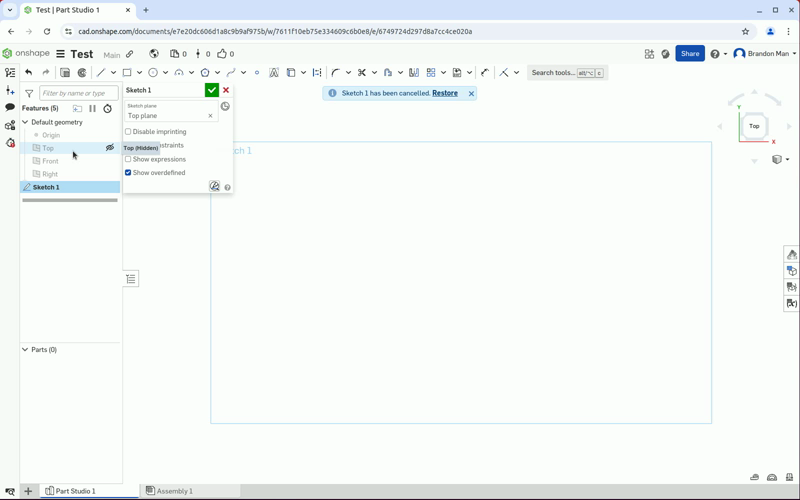
mouse_move(73, 352)
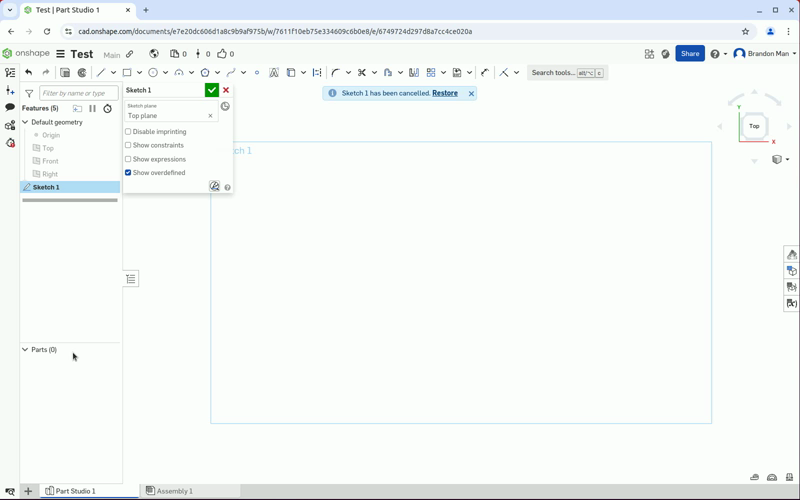
key(y)
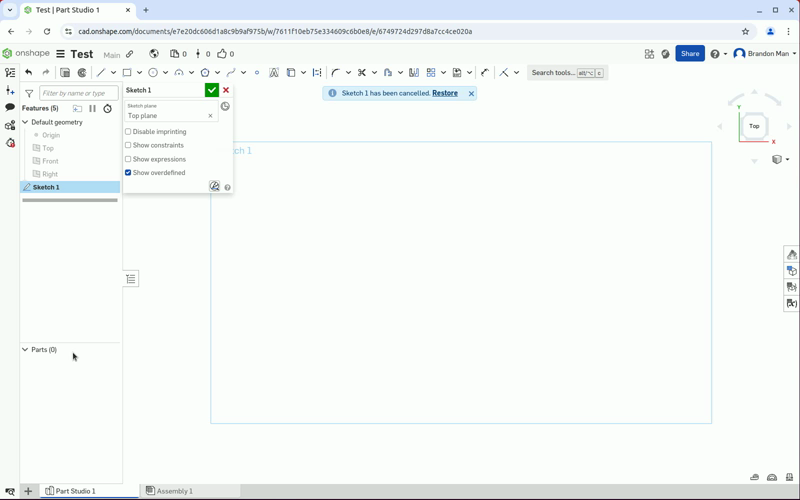
key(c)
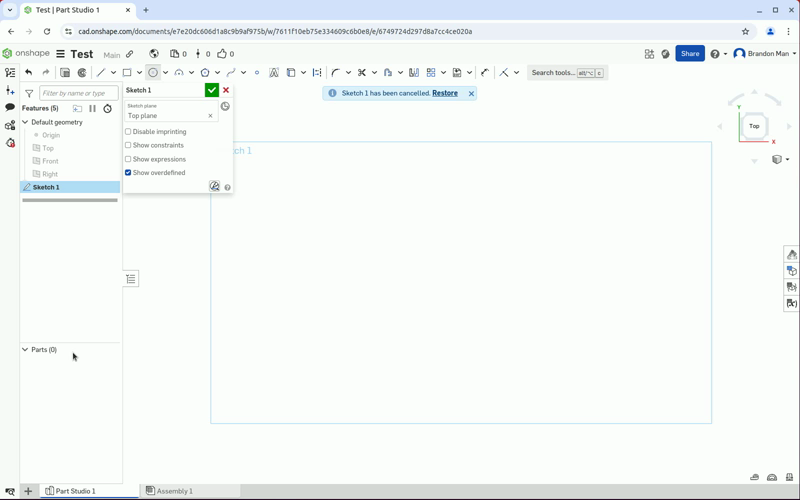
key_down(shift)
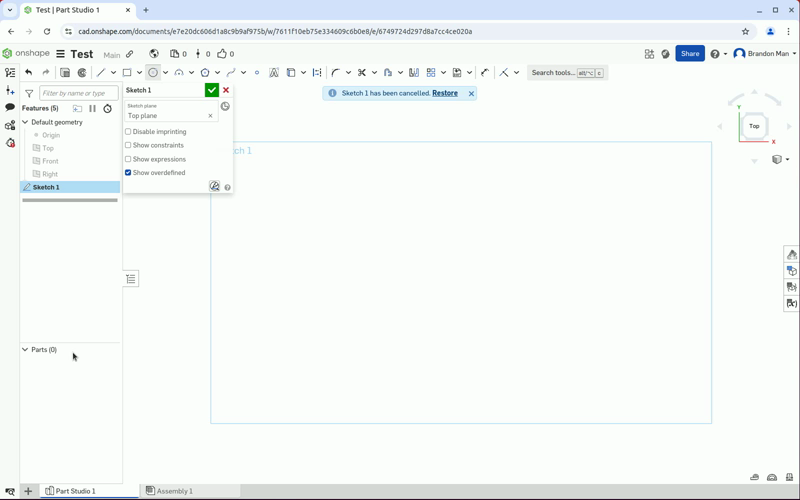
mouse_move(414, 227)
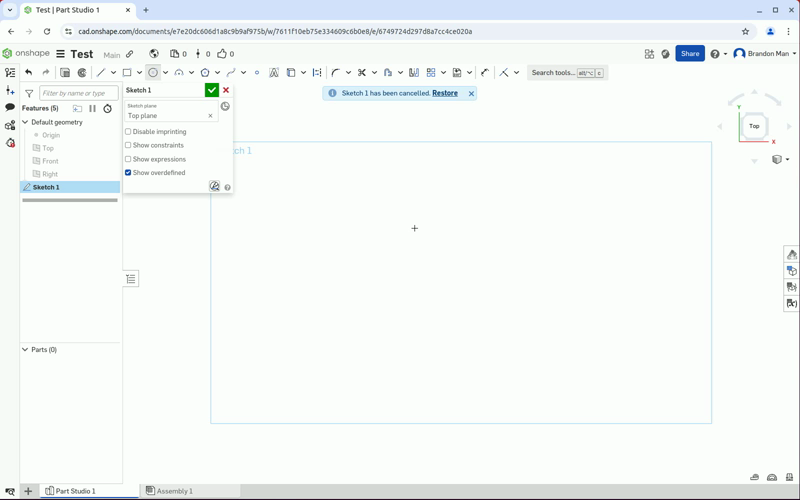
click(414, 227)
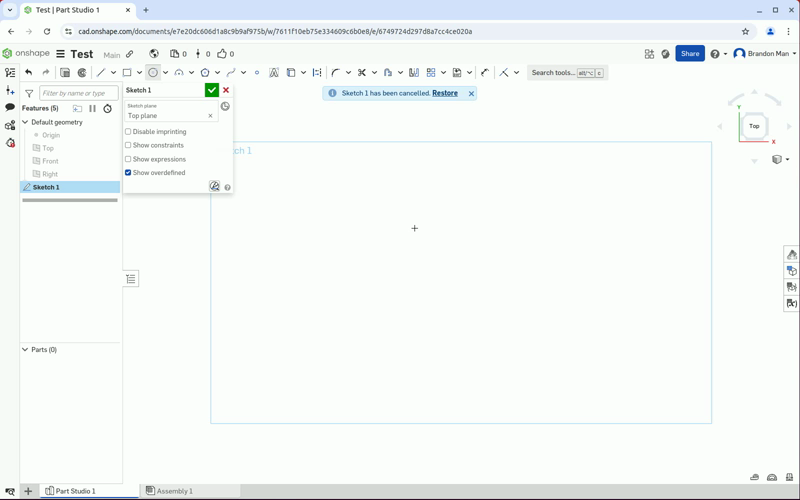
key_up(shift)
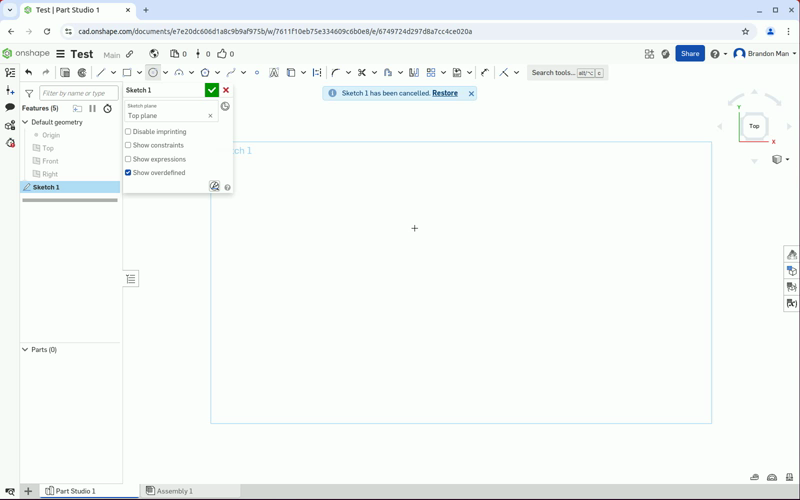
mouse_move(447, 227)
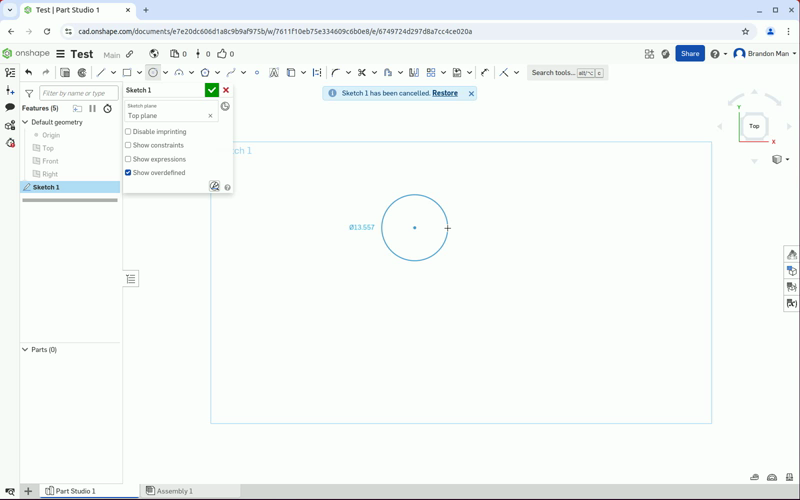
click(447, 227)
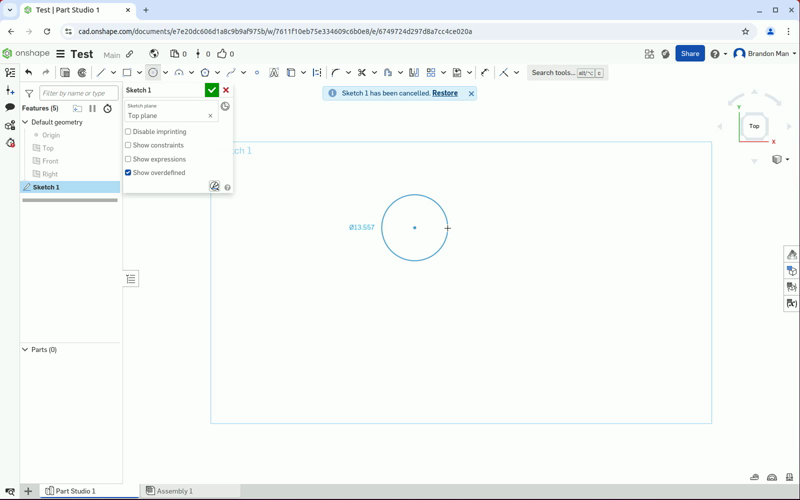
key(esc)
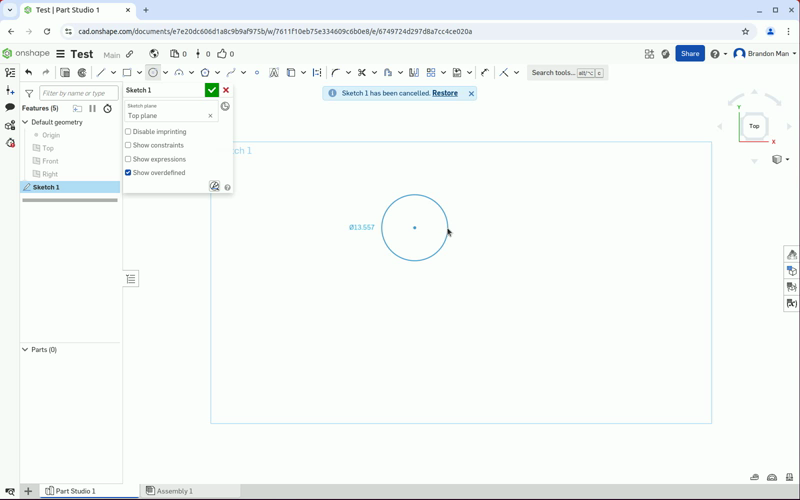
mouse_move(402, 234)
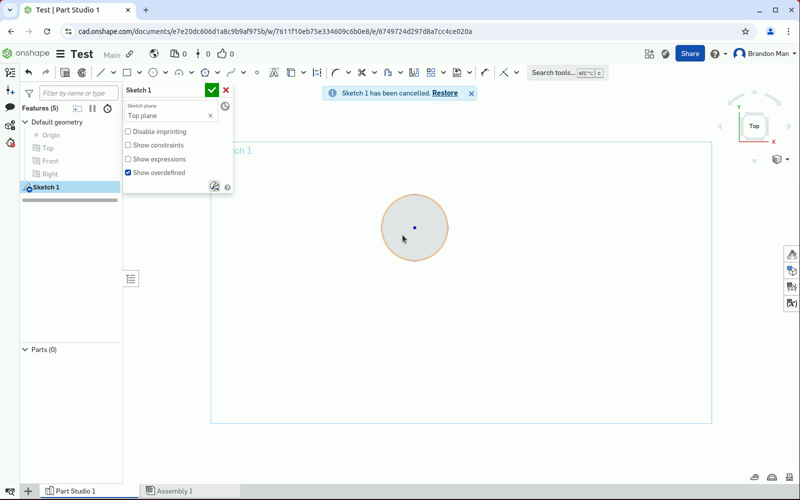
click(402, 234)
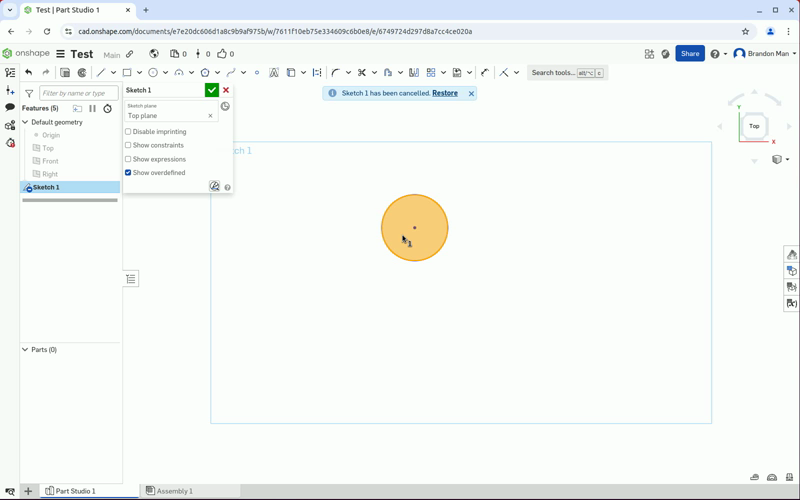
mouse_move(73, 352)
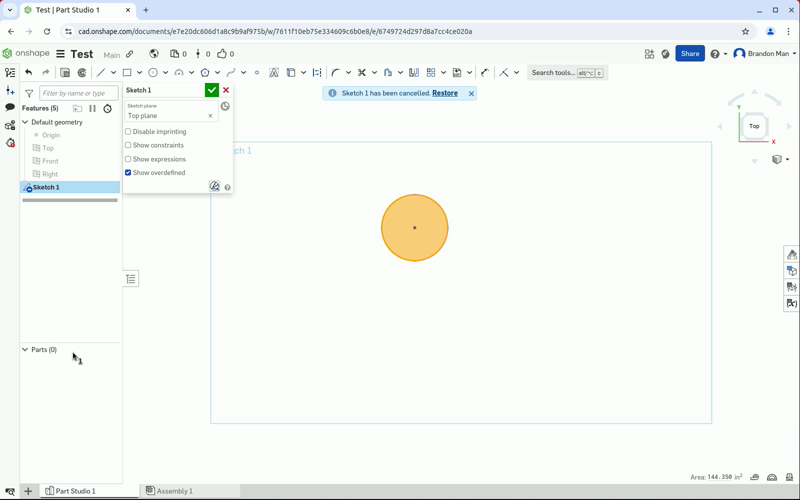
key(shift+y)
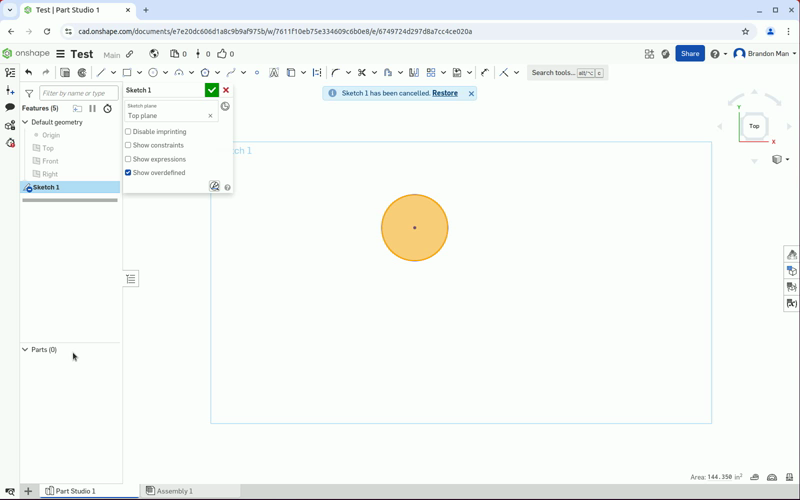
key(shift+e)
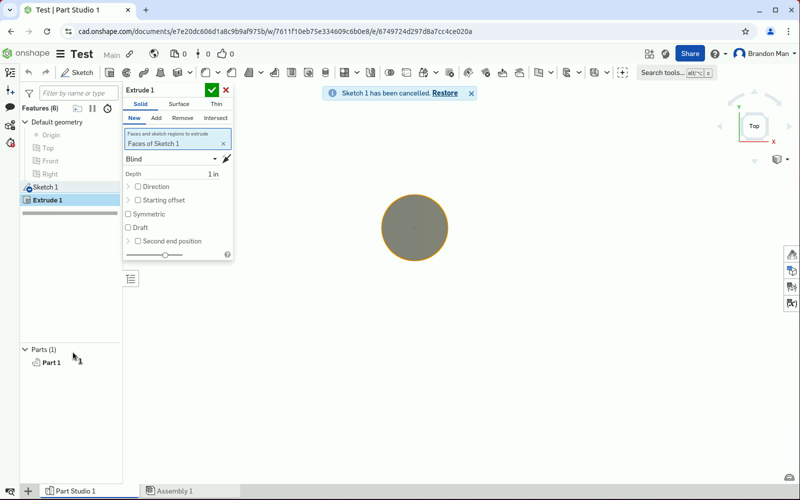
mouse_move(143, 106)
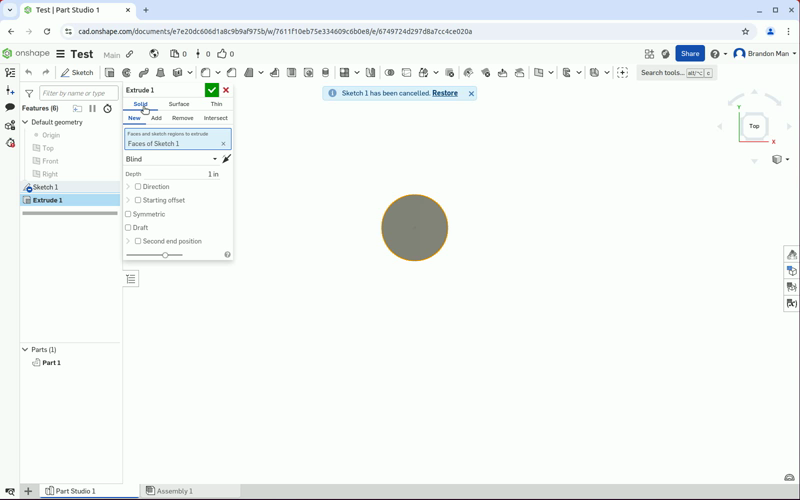
click(143, 106)
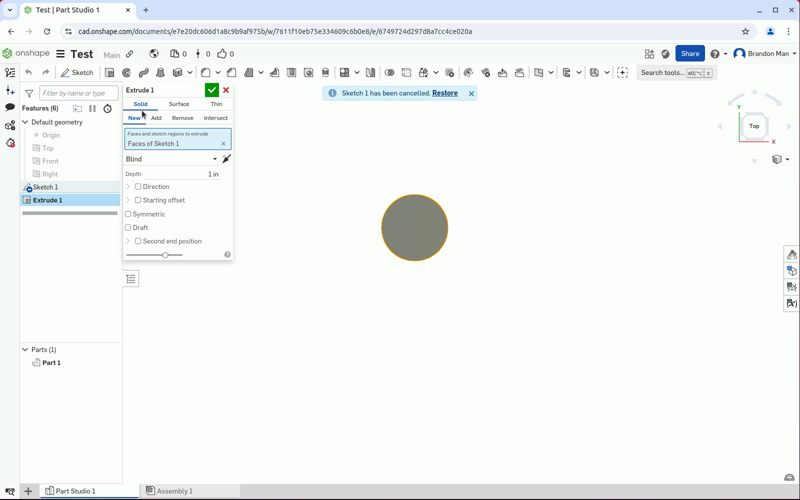
mouse_move(137, 120)
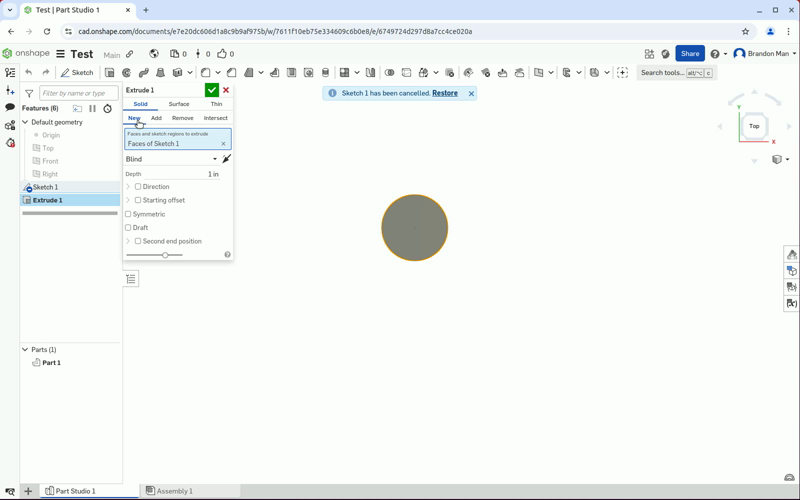
click(137, 120)
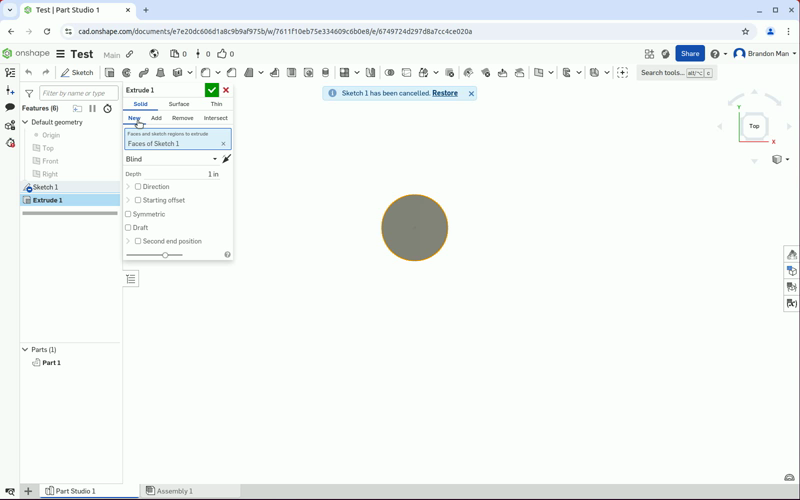
key(tab, 4)
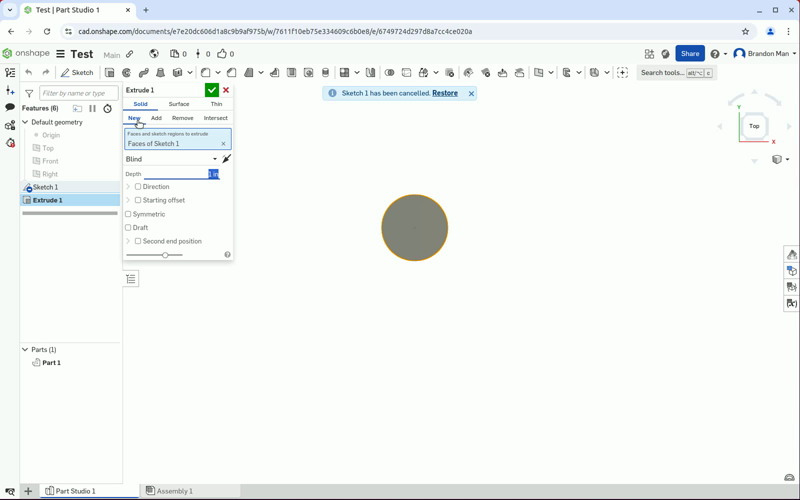
text(19.498)
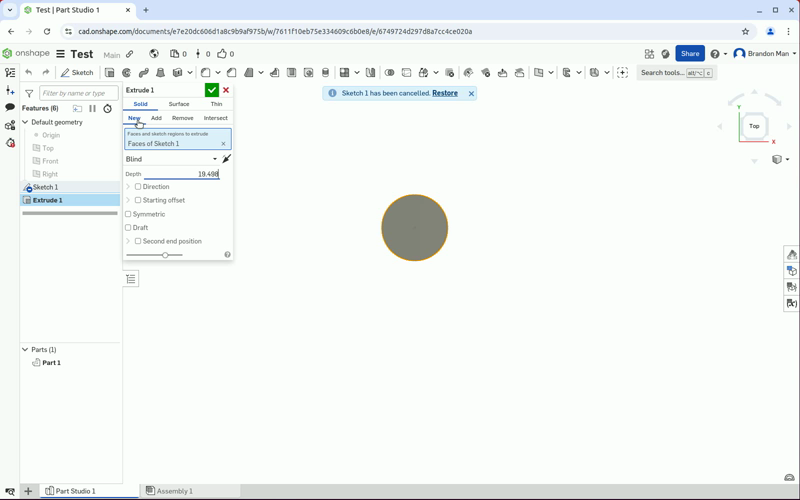
key(enter)
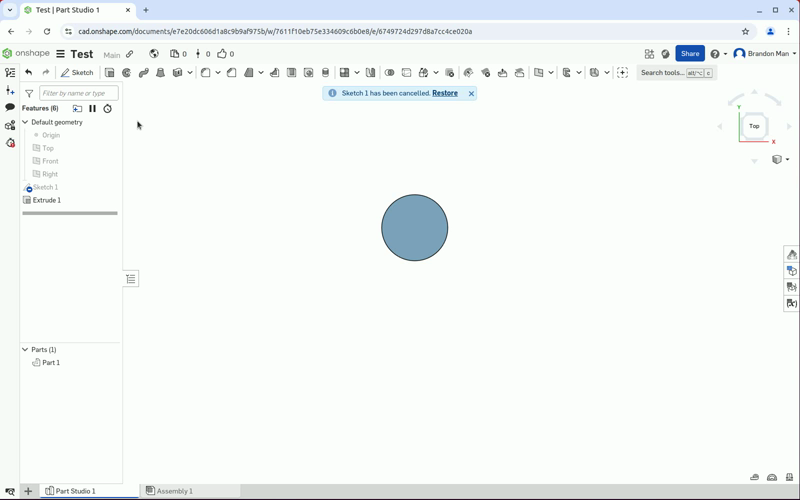
key(shift+h)
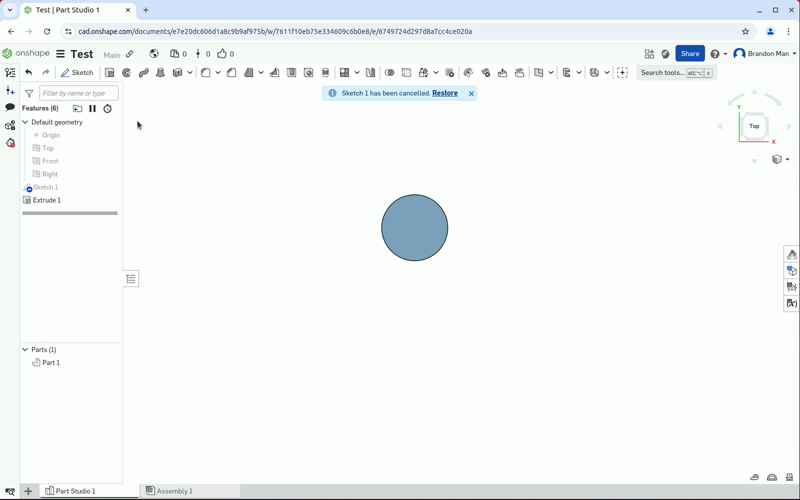
key(shift+h)
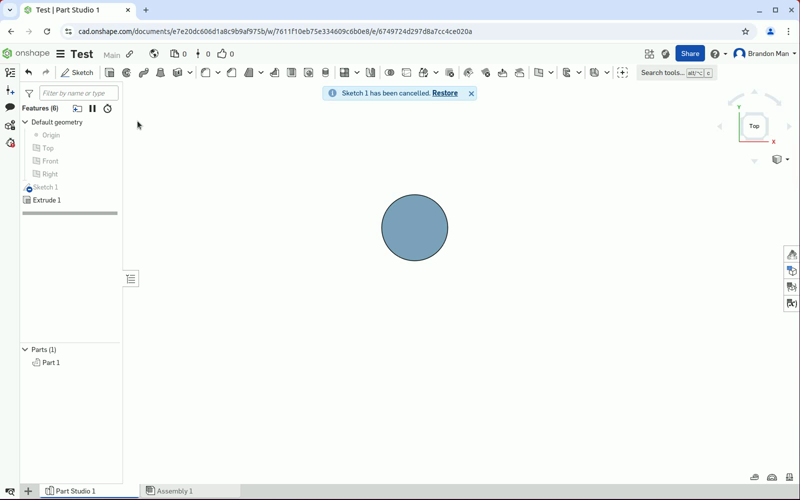
mouse_move(73, 189)
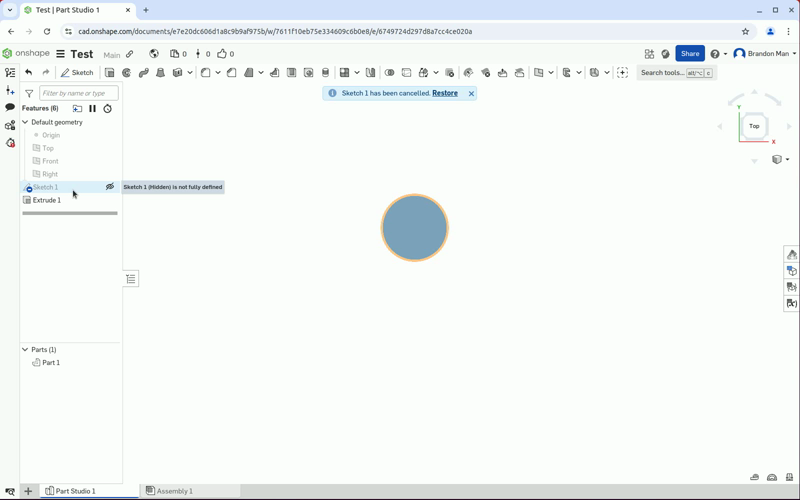
click(73, 189)
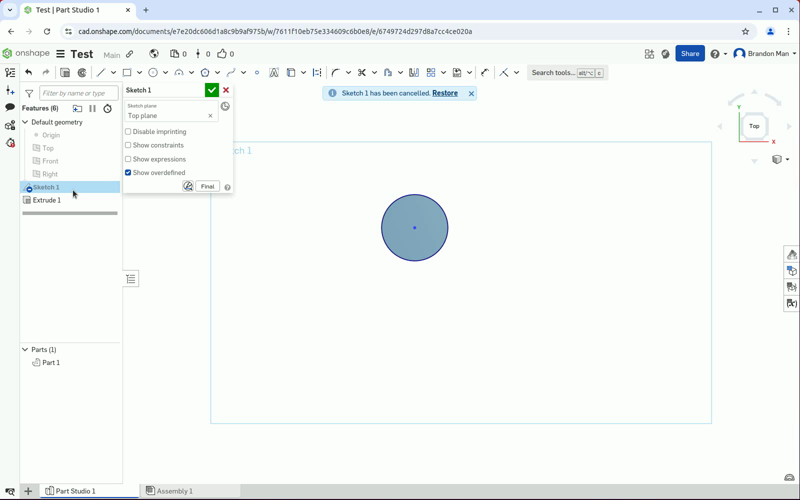
mouse_move(229, 92)
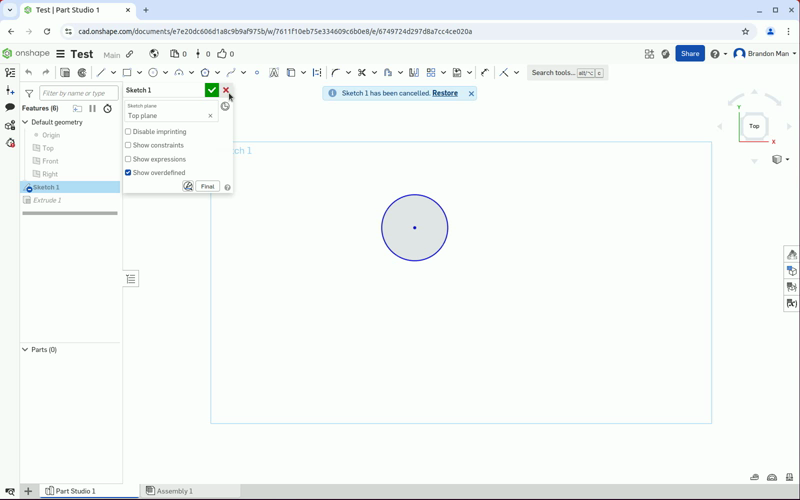
click(229, 92)
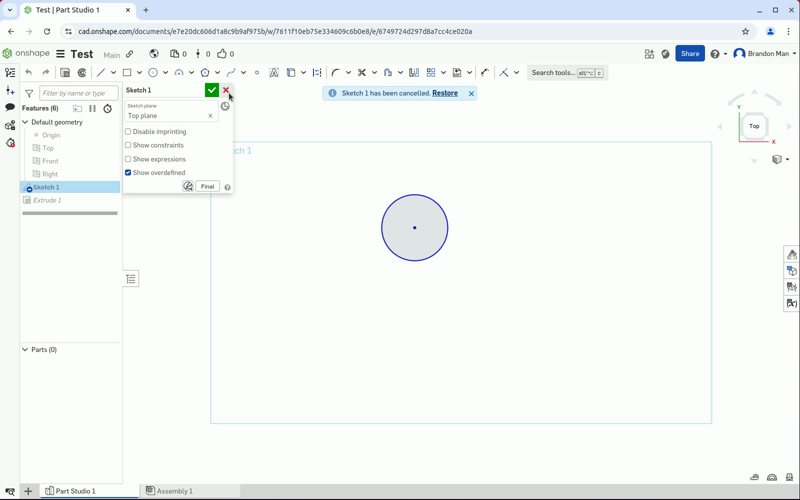
key(shift+s)
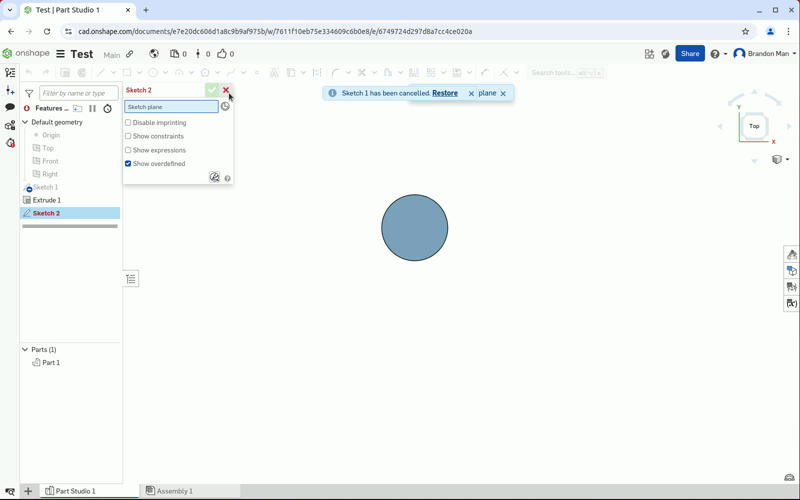
mouse_move(73, 150)
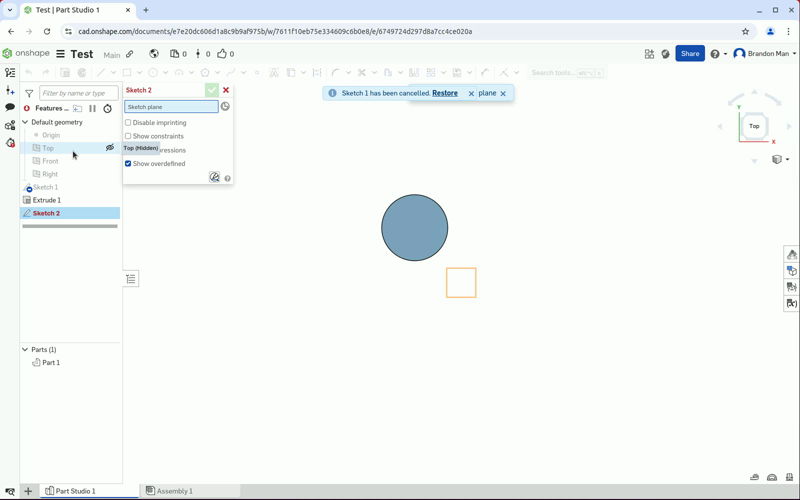
click(73, 150)
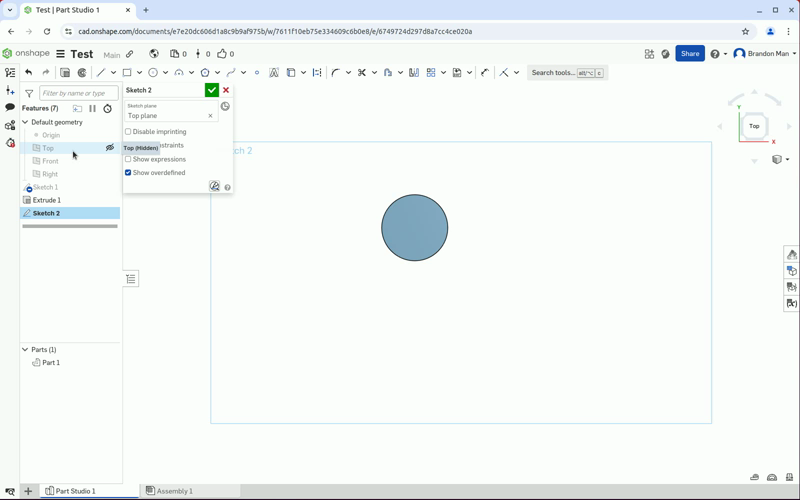
mouse_move(73, 352)
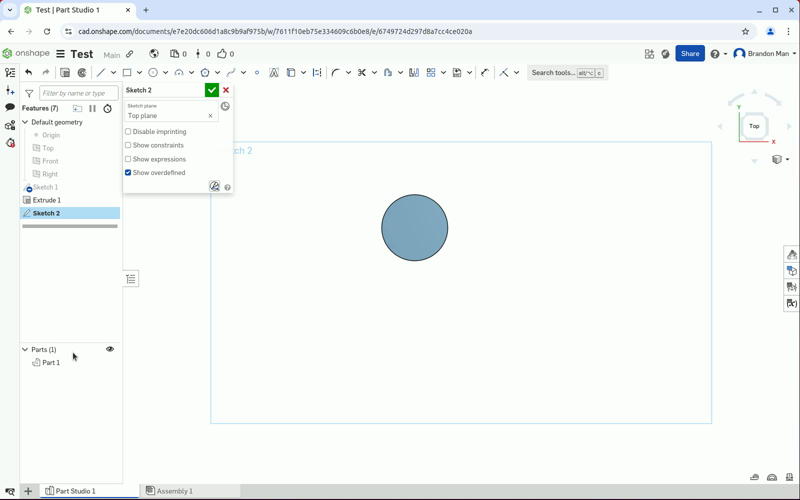
key(y)
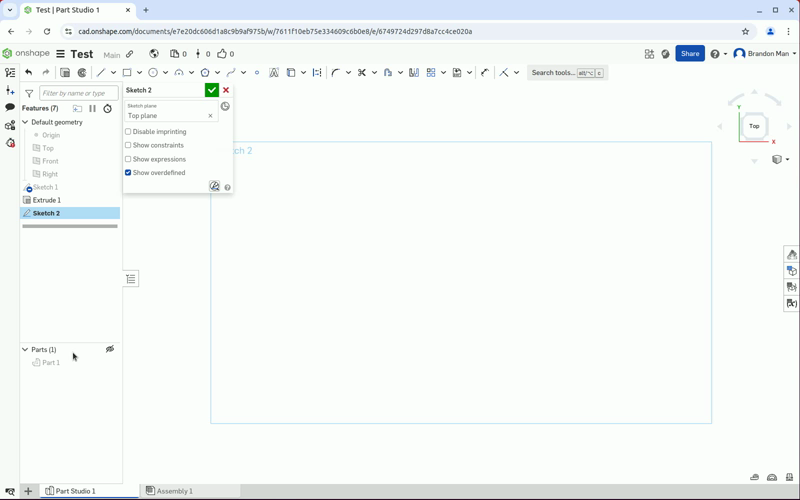
key(c)
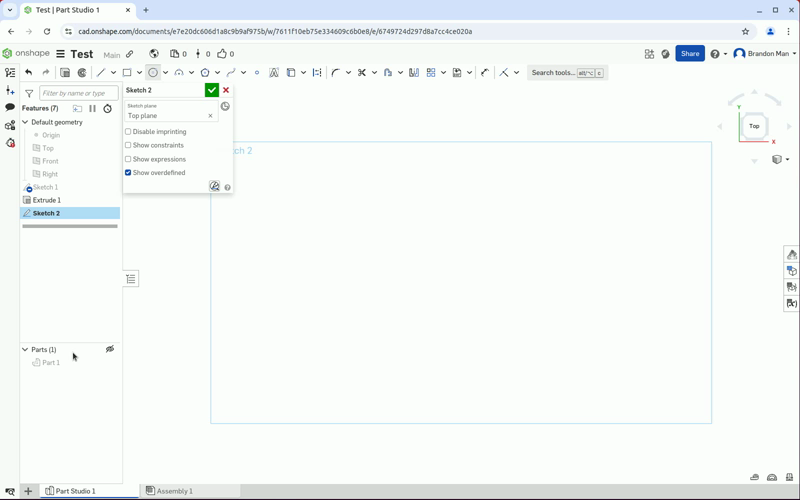
key_down(shift)
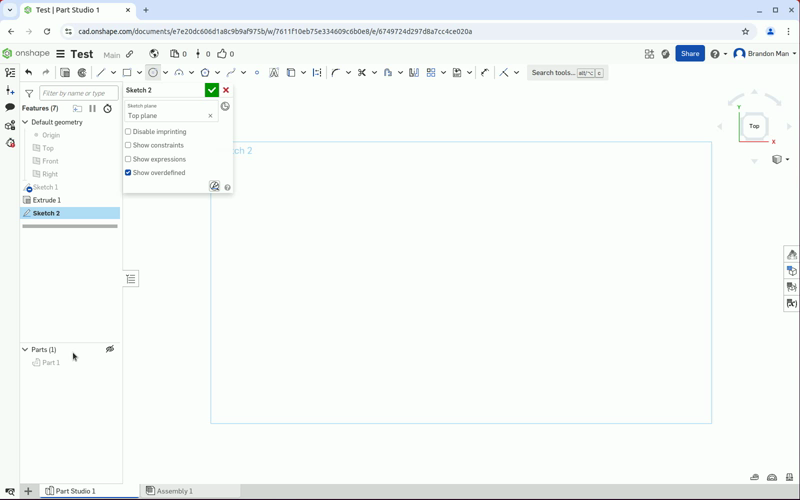
mouse_move(461, 282)
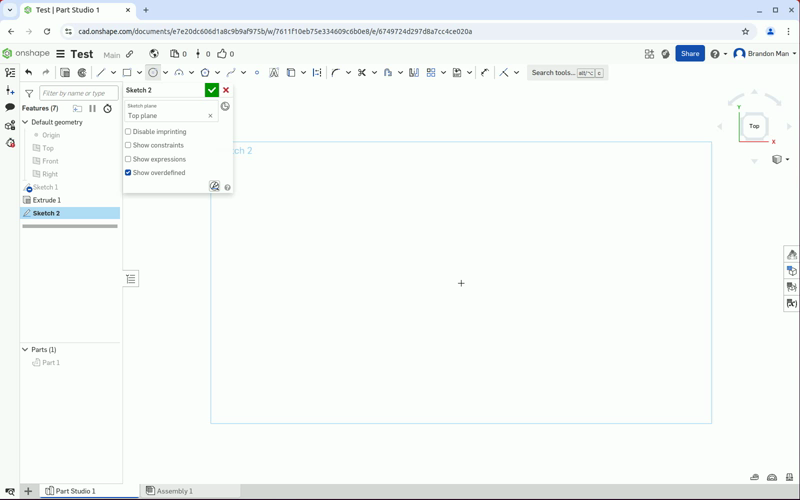
click(461, 282)
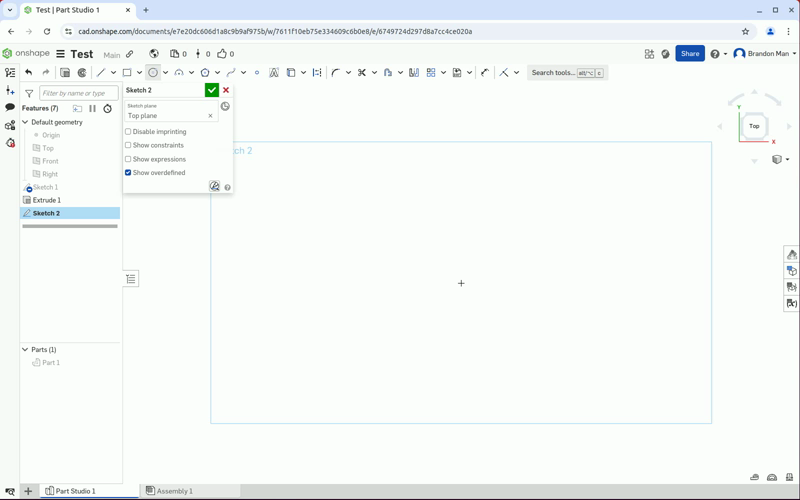
key_up(shift)
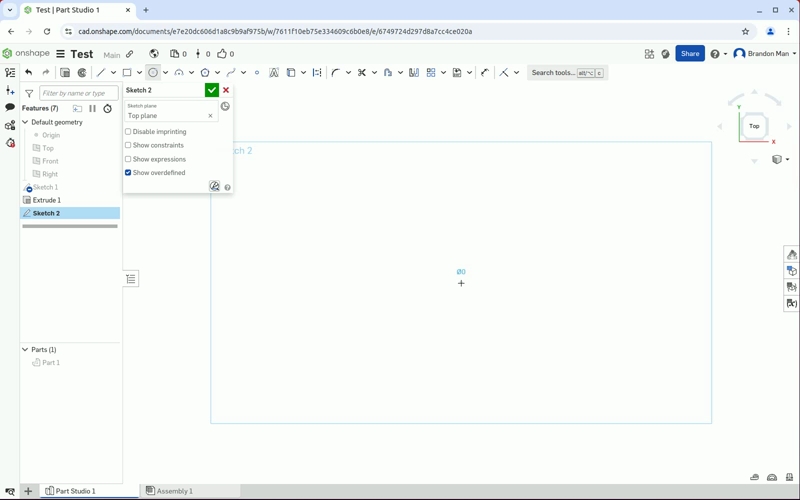
mouse_move(494, 282)
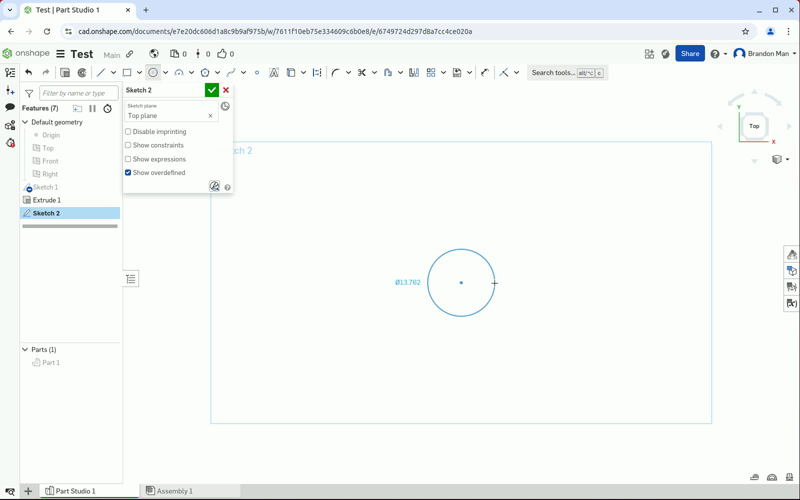
click(494, 282)
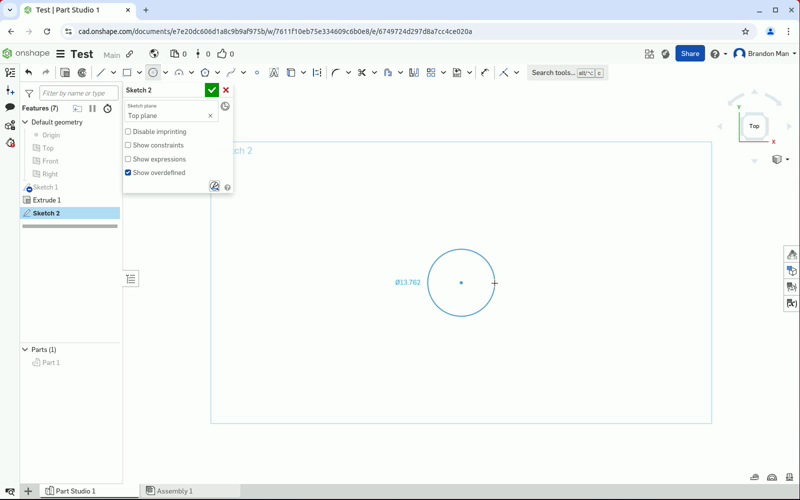
key(esc)
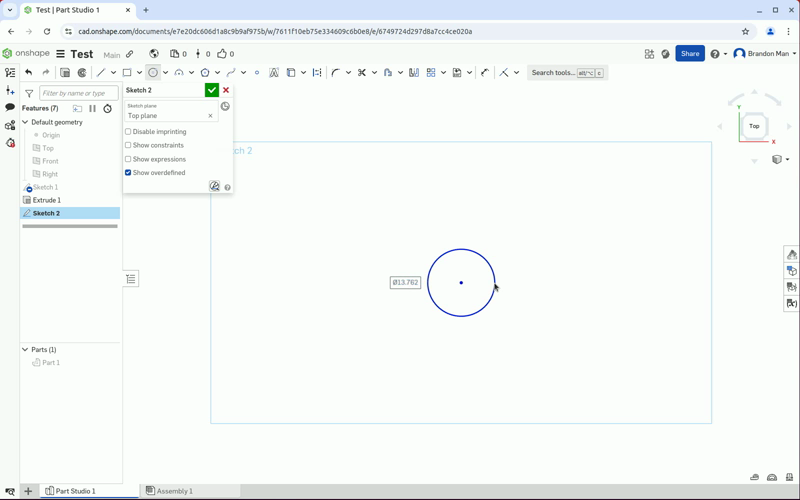
mouse_move(444, 273)
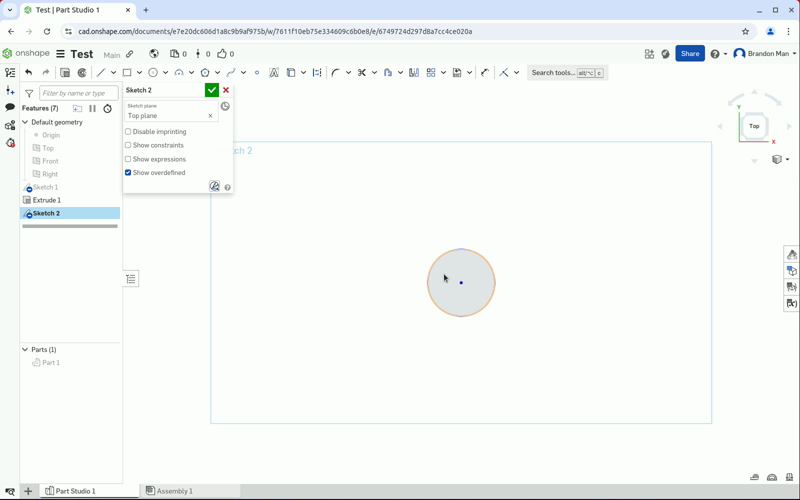
click(444, 273)
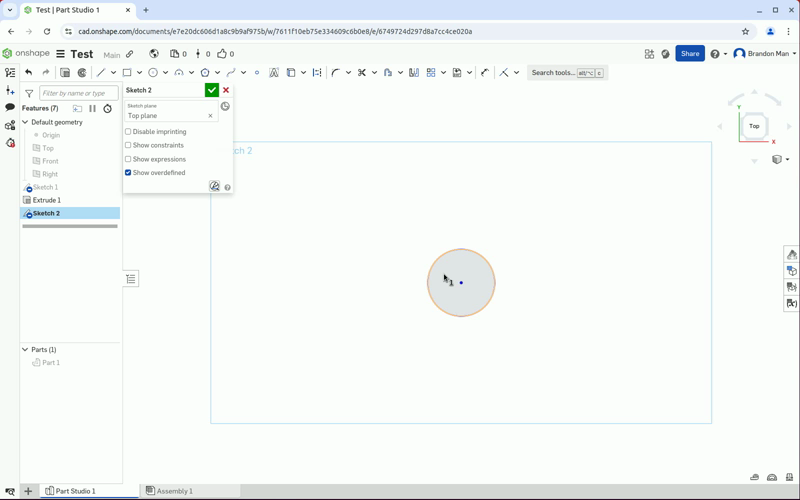
mouse_move(73, 352)
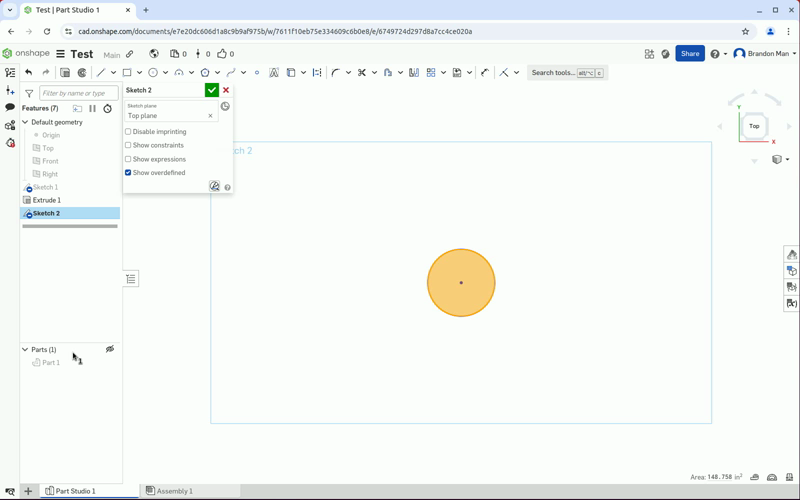
key(shift+y)
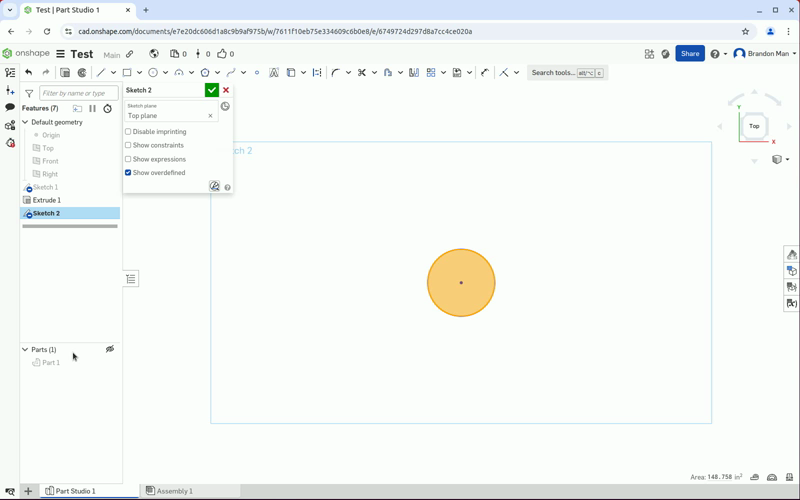
key(shift+e)
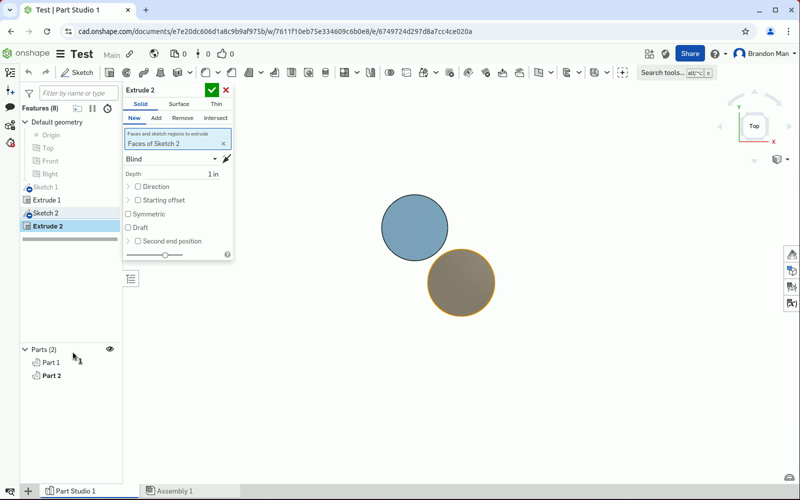
mouse_move(143, 106)
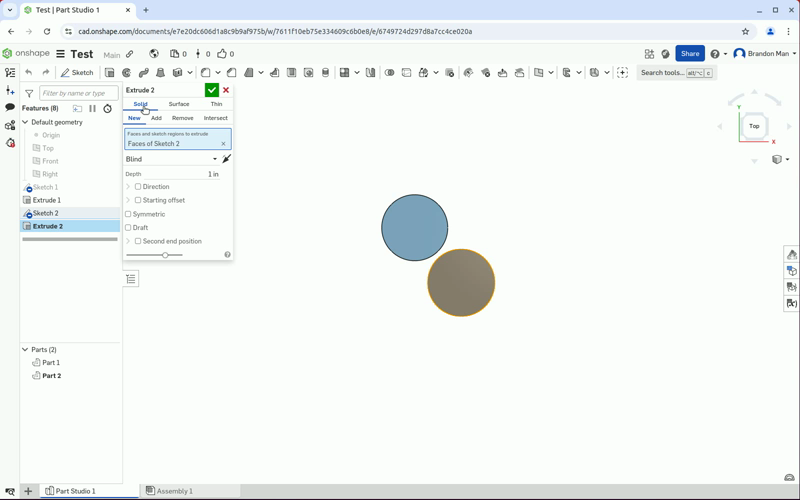
click(143, 106)
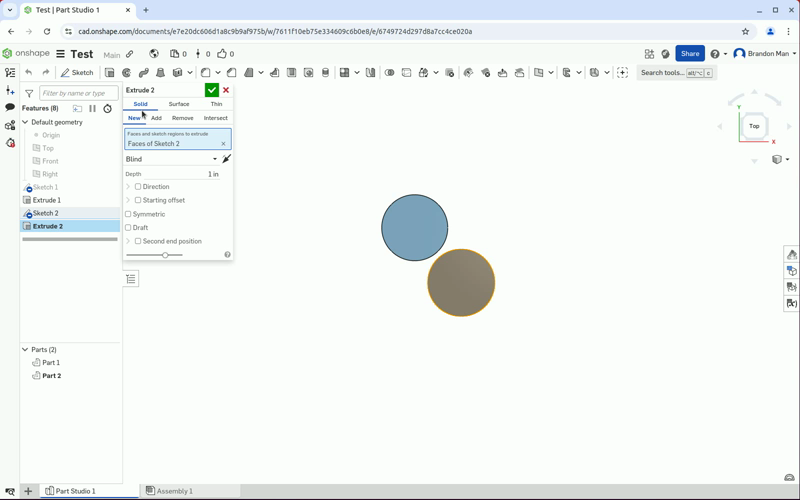
mouse_move(137, 120)
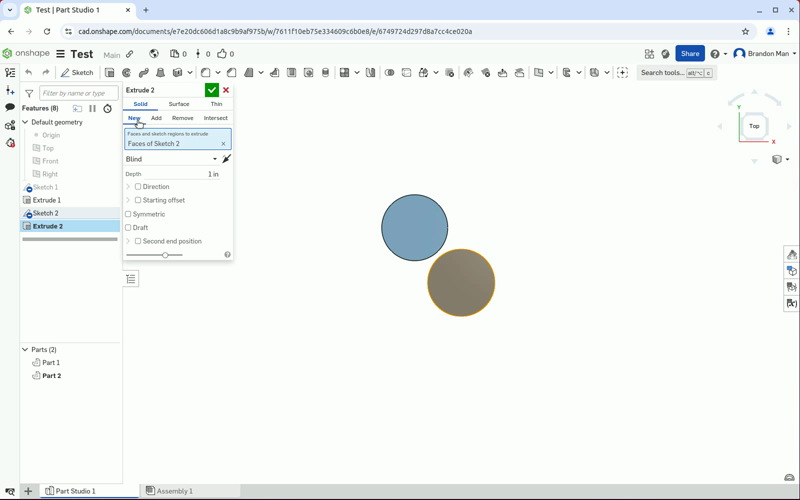
click(137, 120)
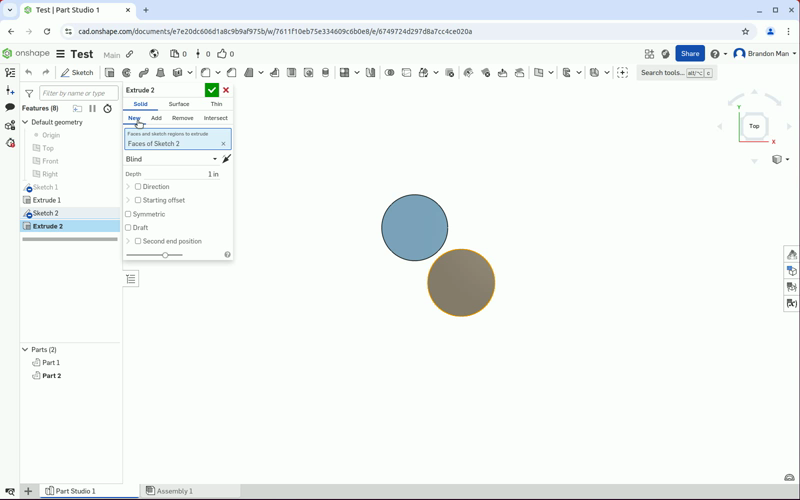
key(tab, 4)
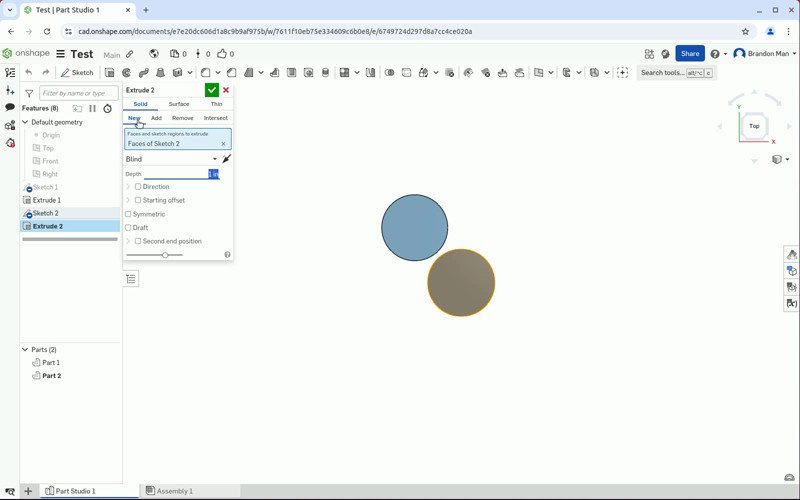
text(19.498)
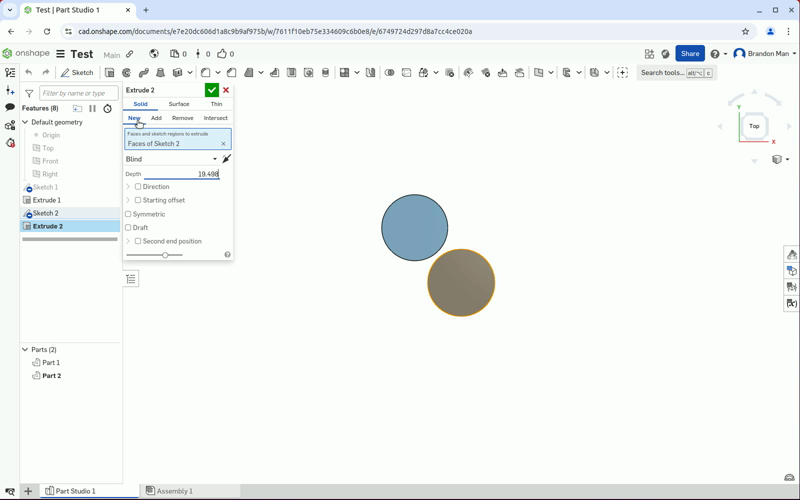
key(enter)
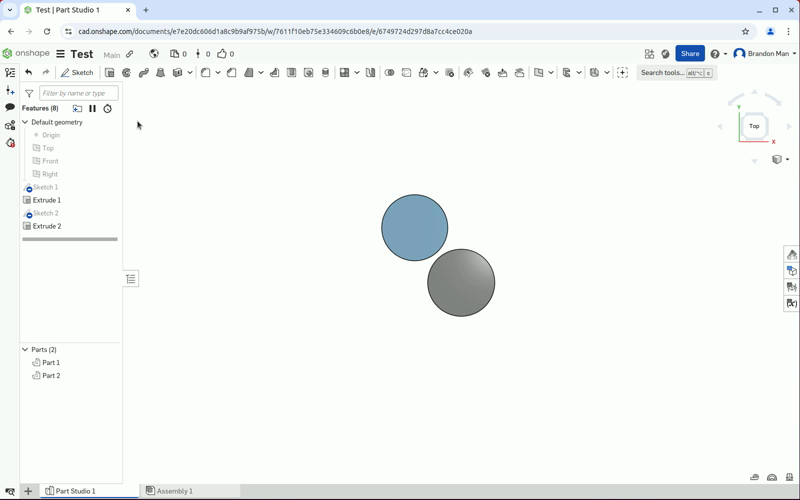
key(shift+h)
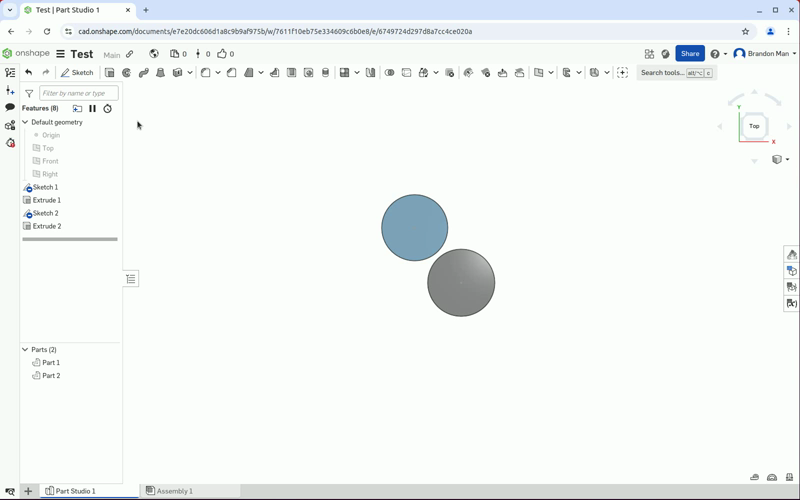
key(shift+h)
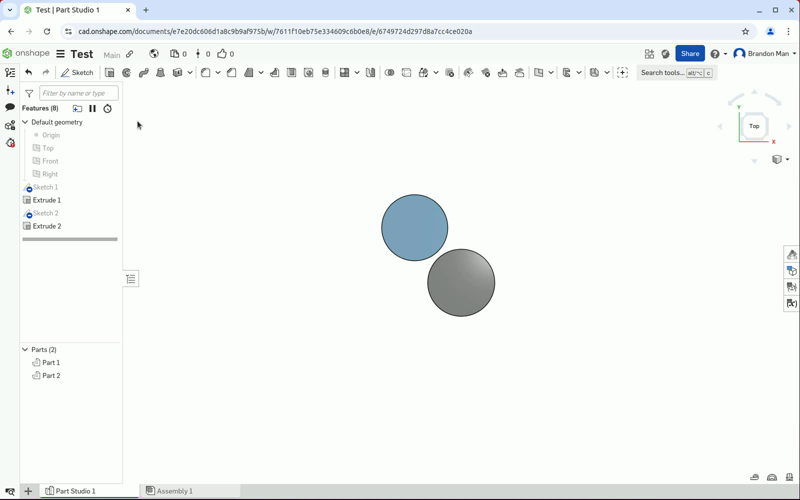
mouse_move(73, 189)
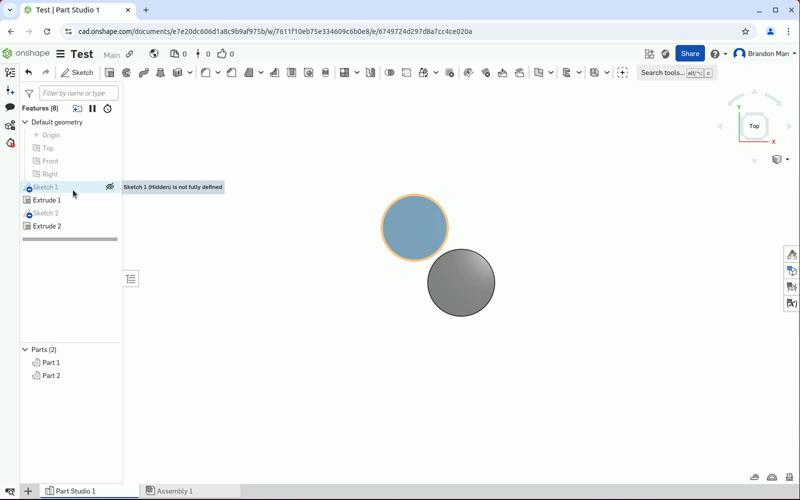
click(73, 189)
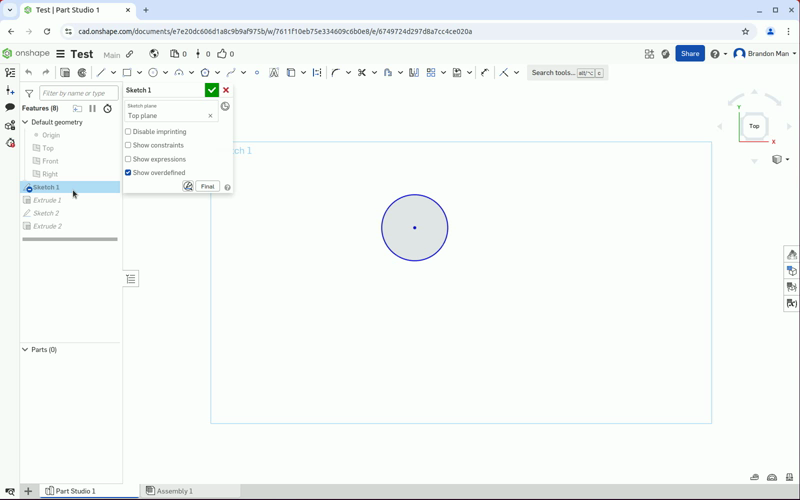
mouse_move(229, 92)
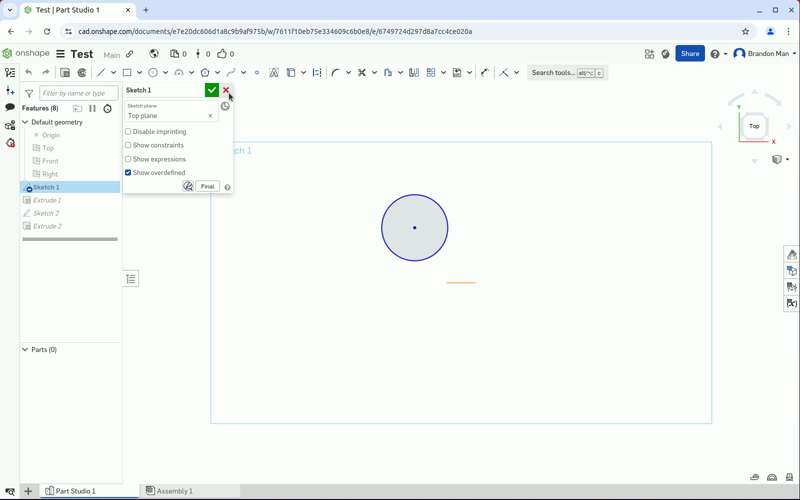
click(229, 92)
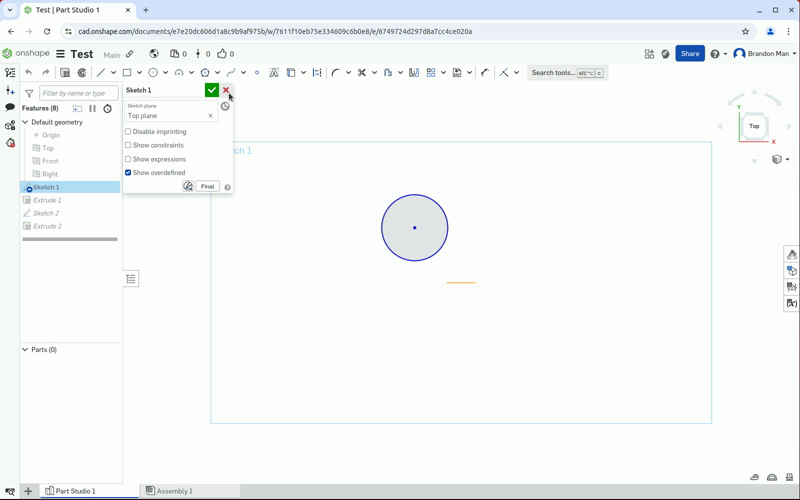
key(shift+s)
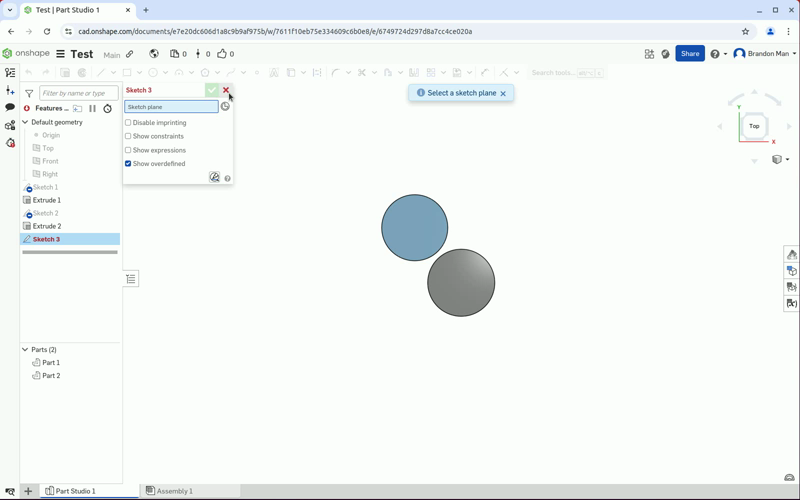
mouse_move(73, 150)
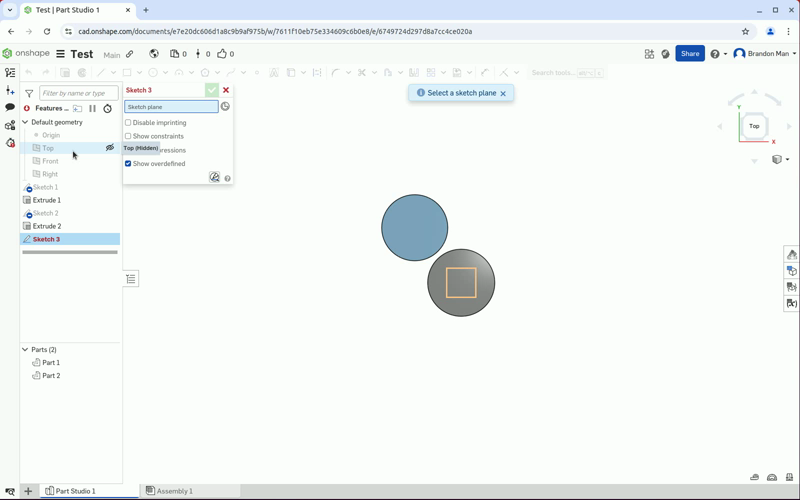
click(73, 150)
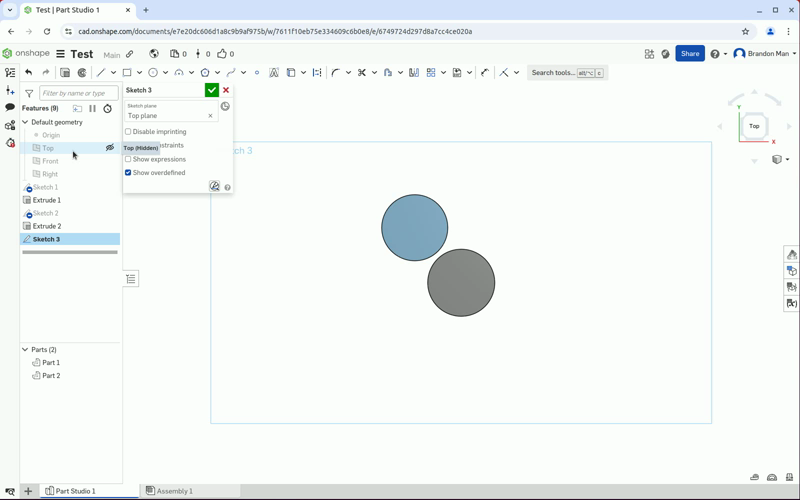
mouse_move(73, 352)
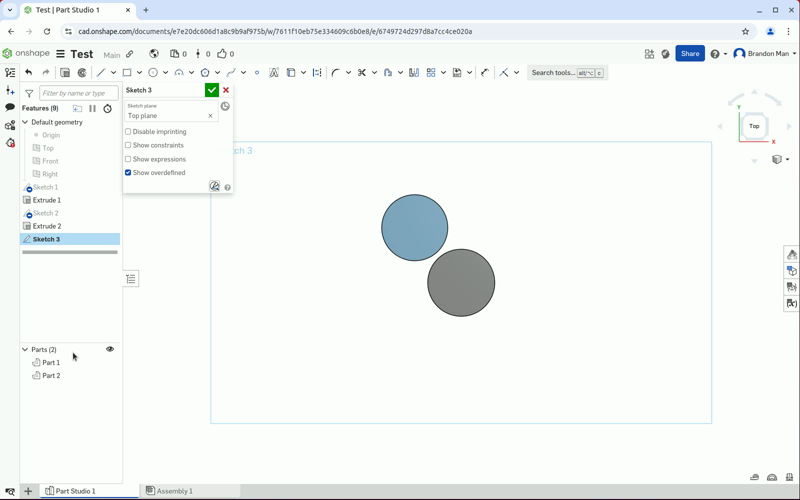
key(y)
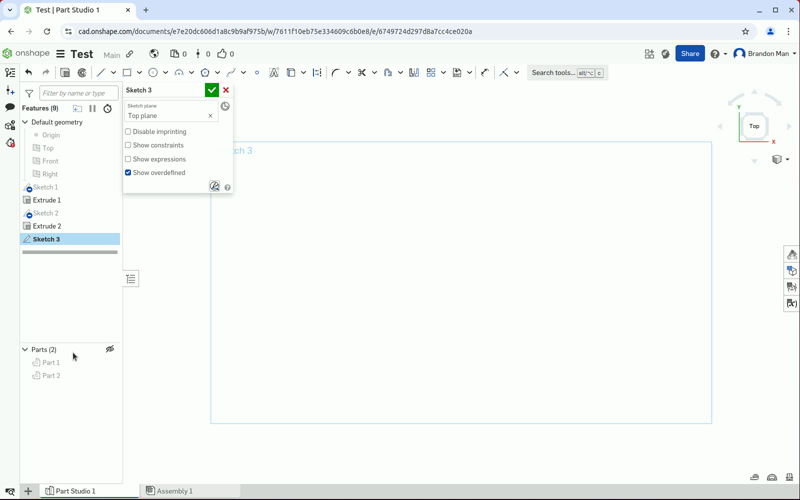
key(c)
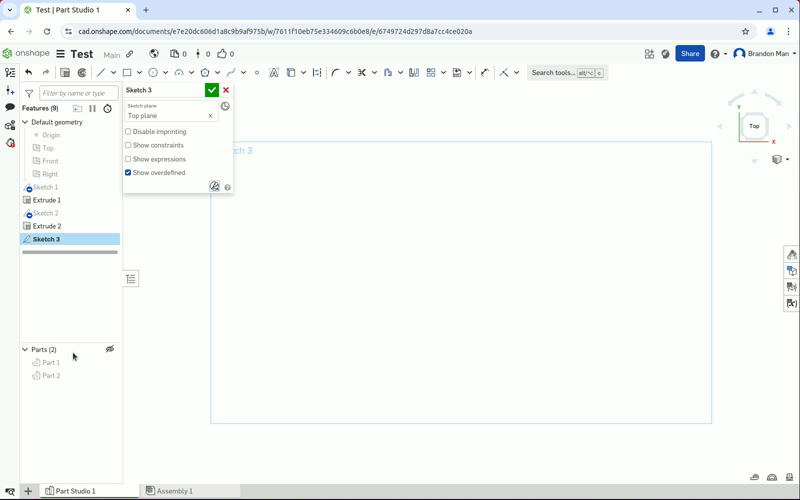
key_down(shift)
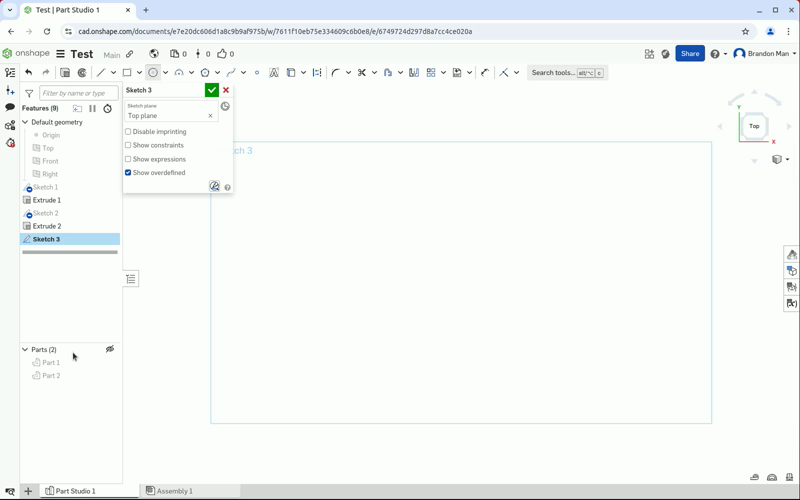
mouse_move(522, 203)
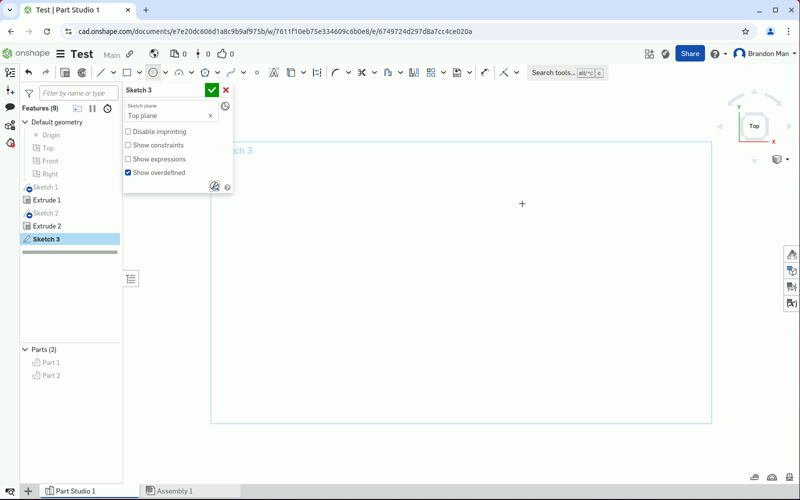
click(522, 203)
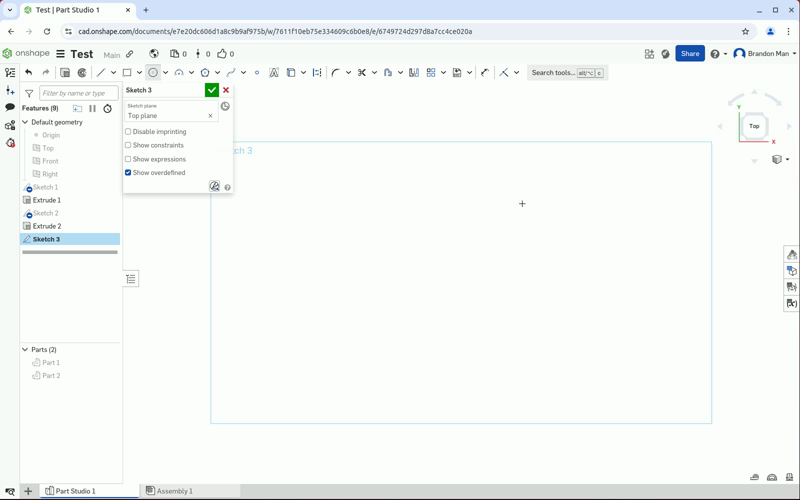
key_up(shift)
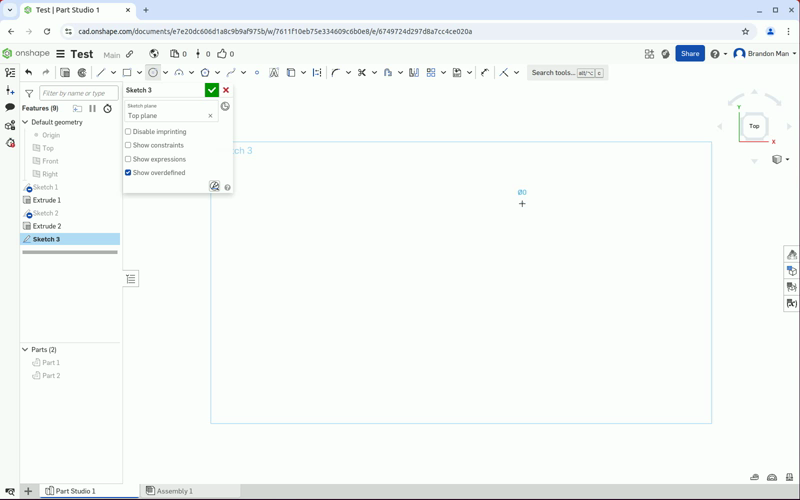
mouse_move(555, 203)
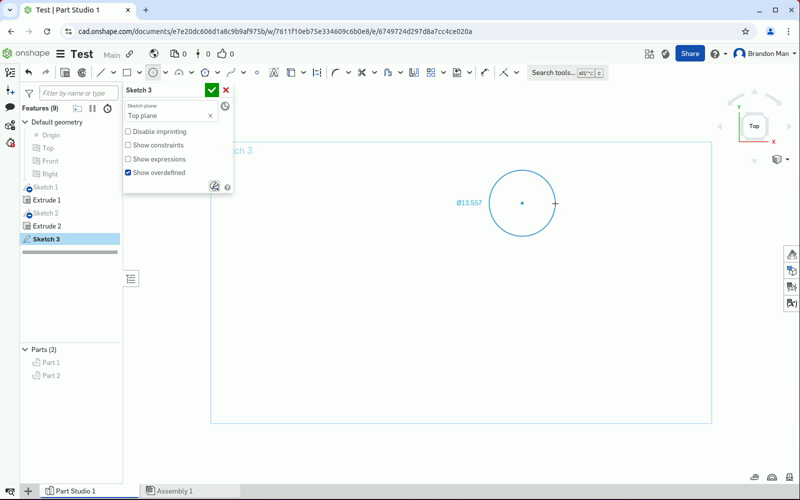
click(555, 203)
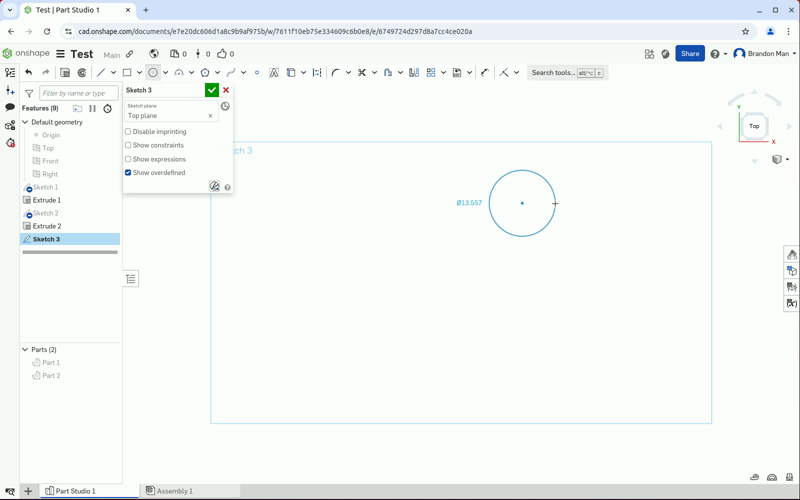
key(esc)
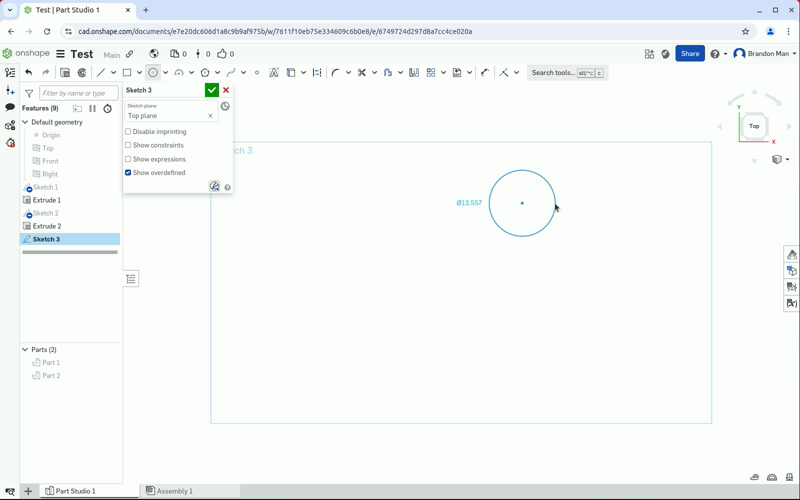
mouse_move(546, 217)
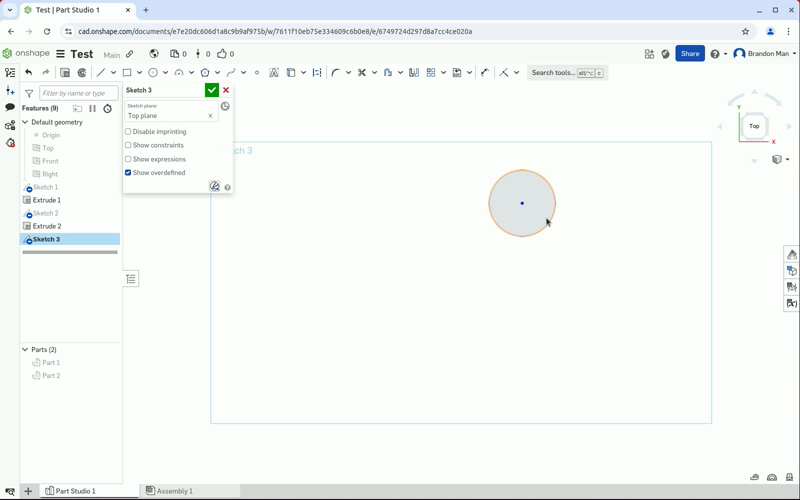
click(546, 217)
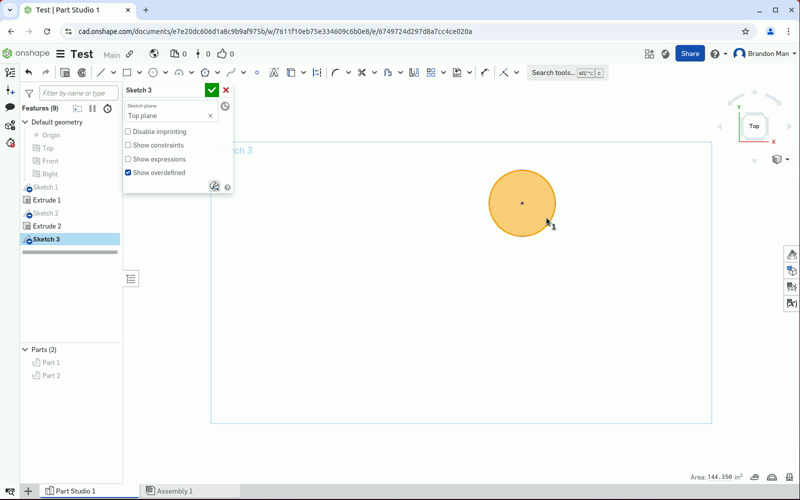
mouse_move(73, 352)
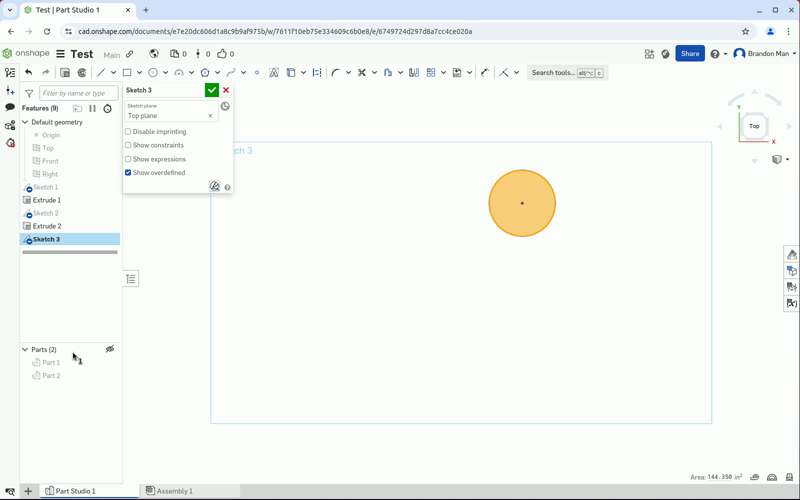
key(shift+y)
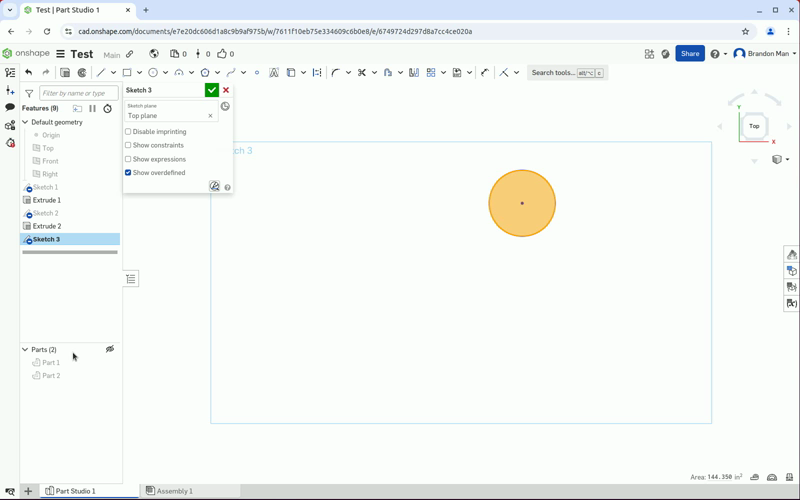
key(shift+e)
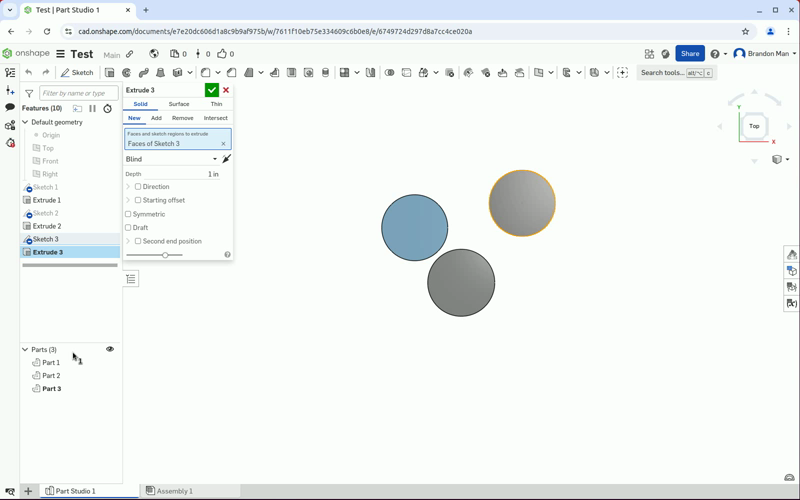
mouse_move(143, 106)
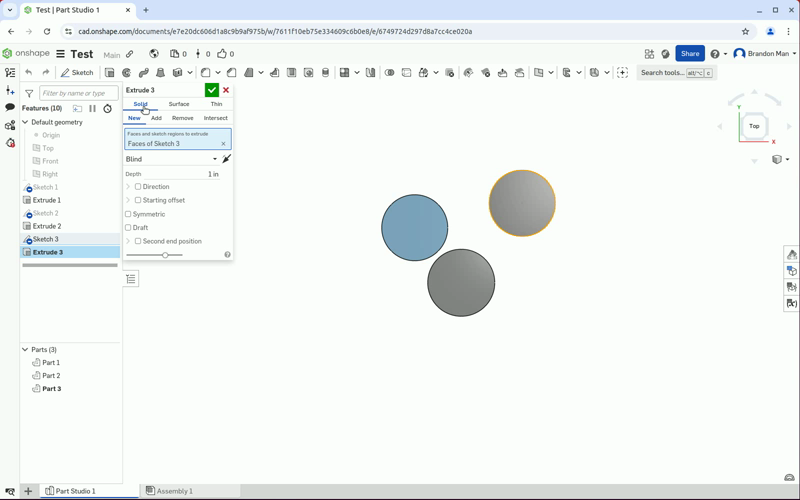
click(143, 106)
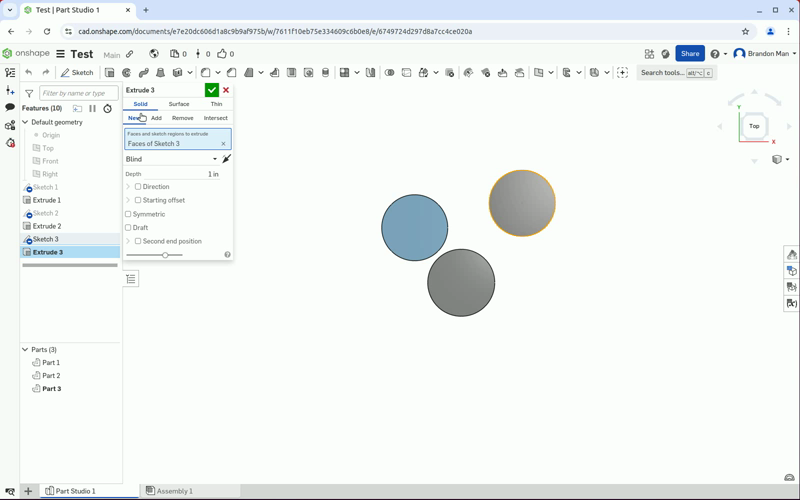
mouse_move(137, 120)
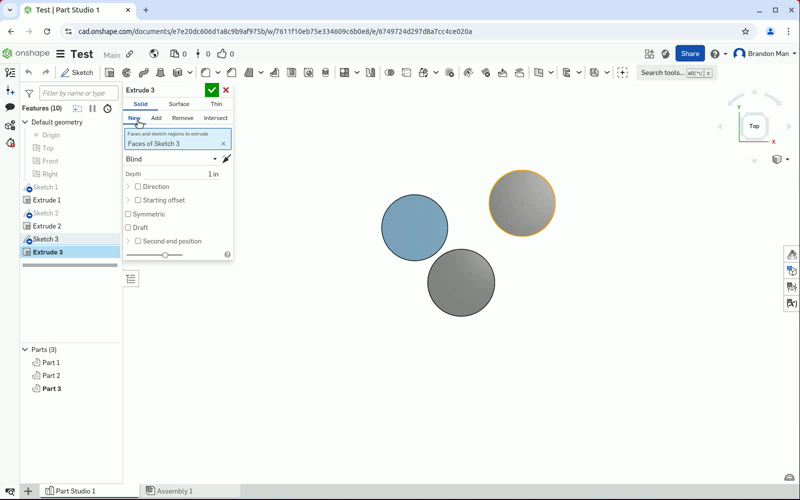
click(137, 120)
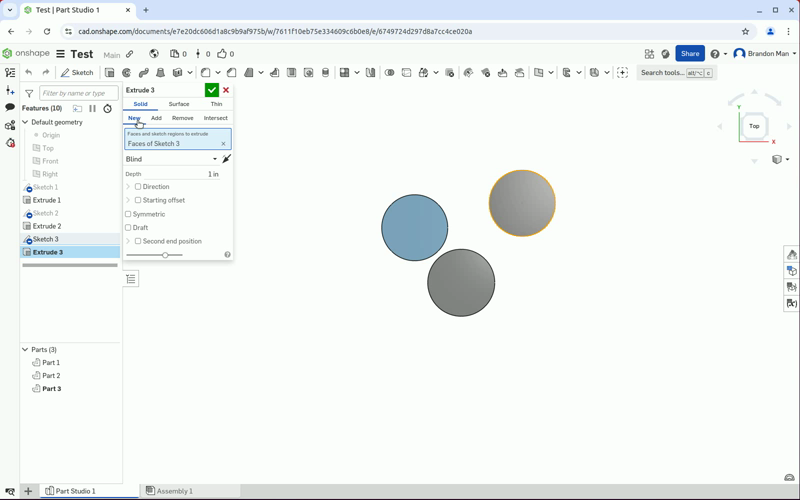
key(tab, 4)
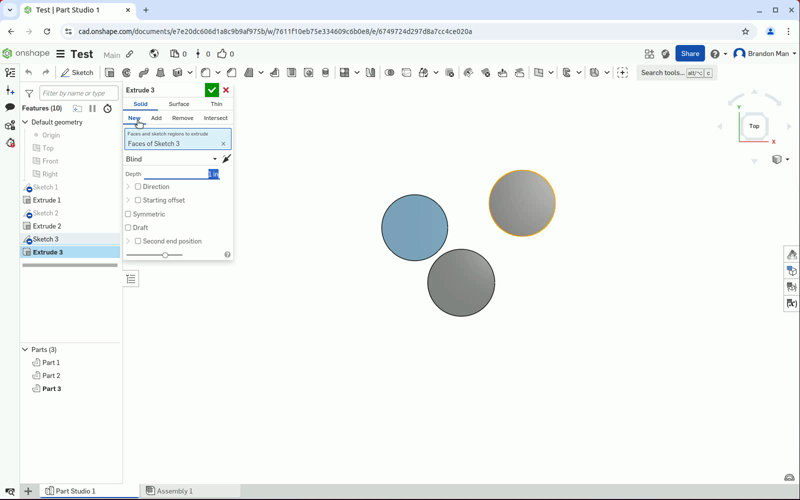
text(19.498)
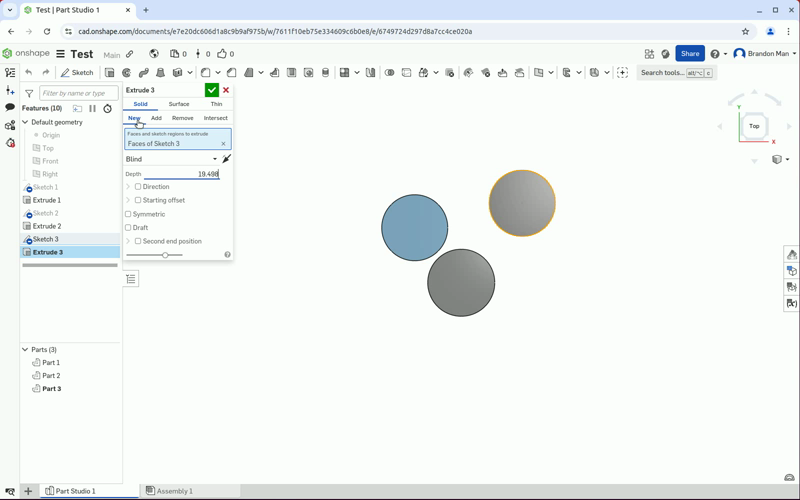
key(enter)
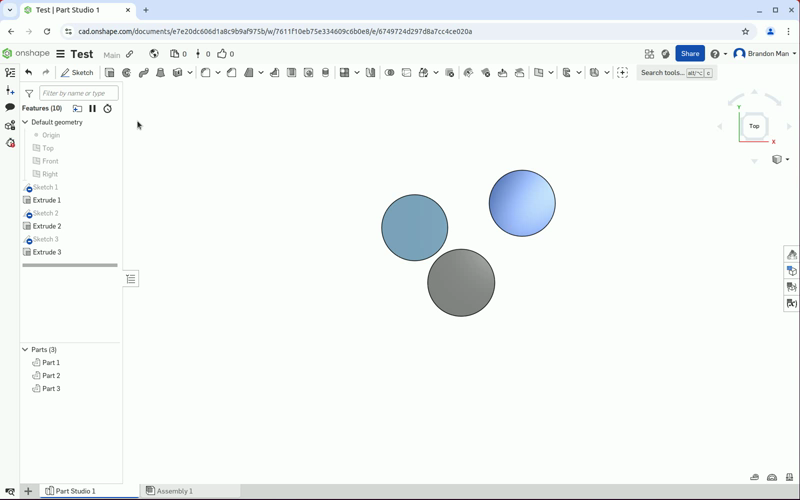
key(shift+h)
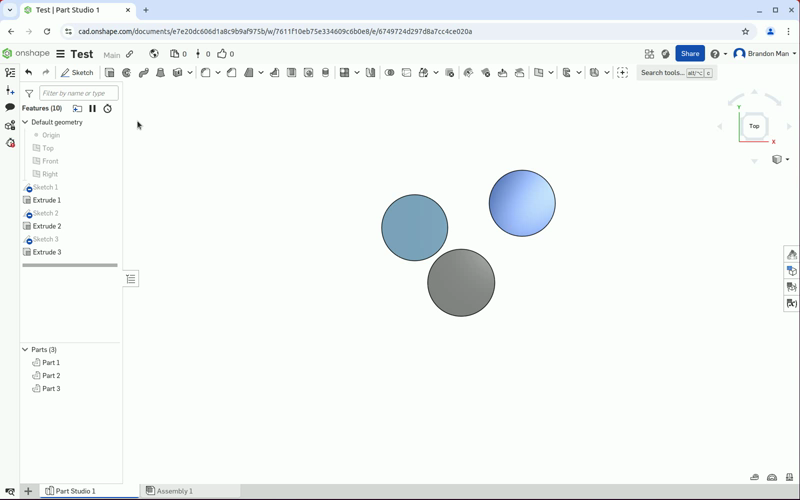
key(shift+h)
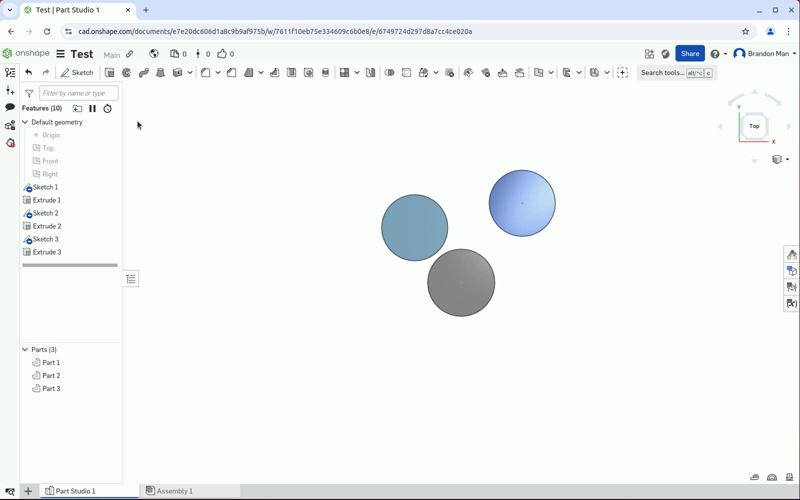
key(shift+7)
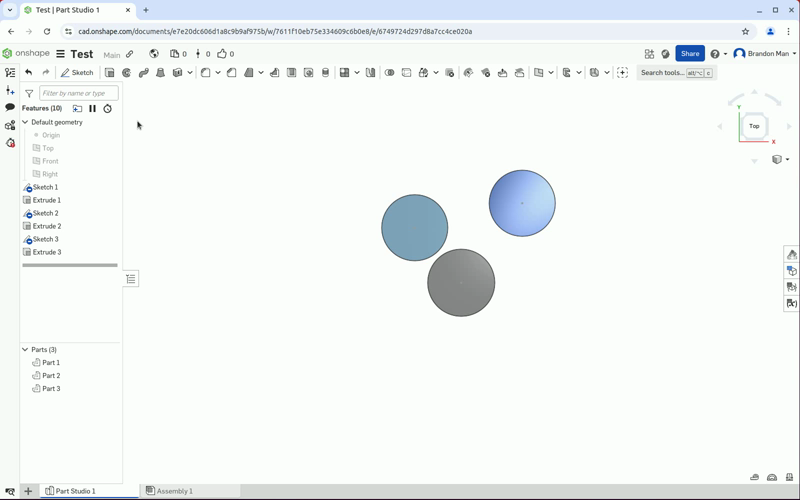
key(up, 3)
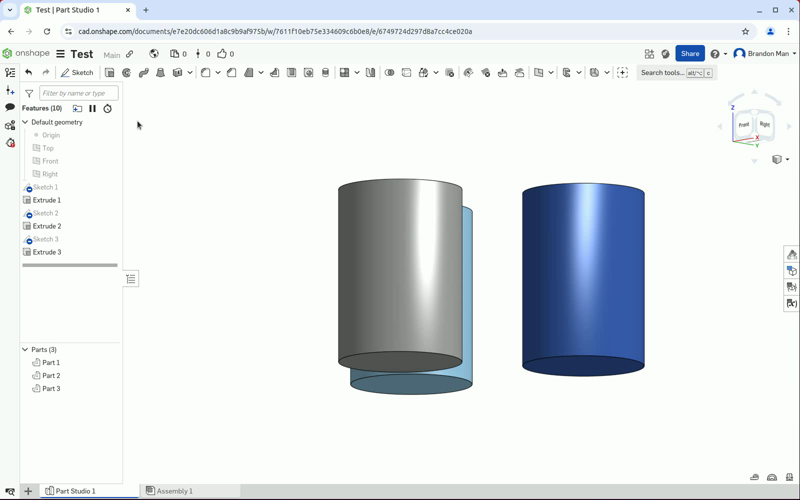
key(left, 3)
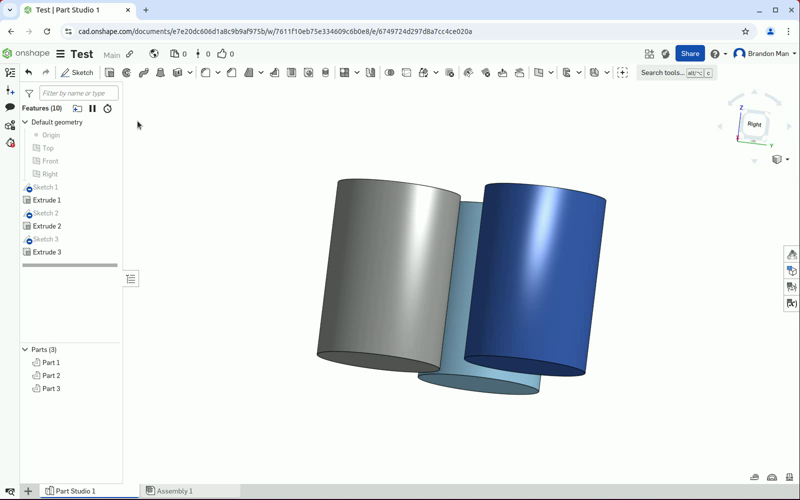
key(right, 3)
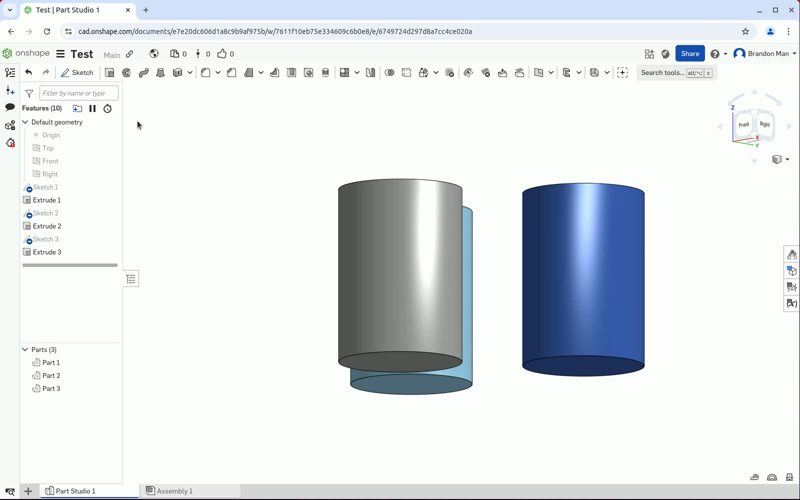
key(down, 3)
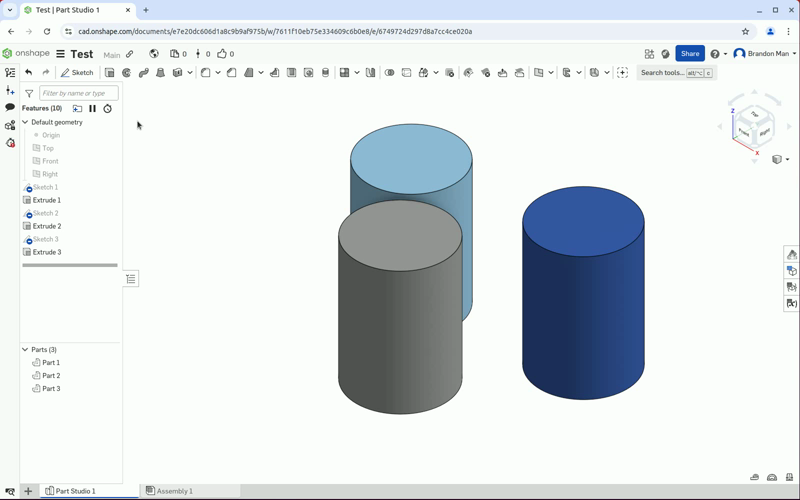
mouse_move(73, 189)
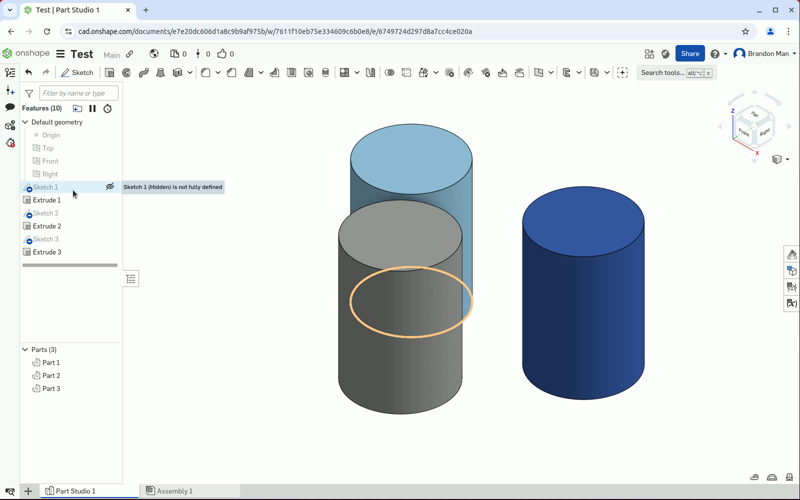
click(73, 189)